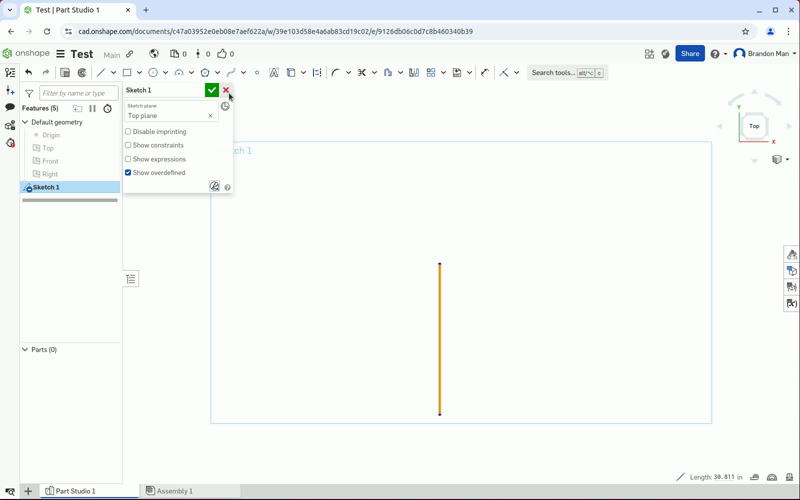
key(shift+h)
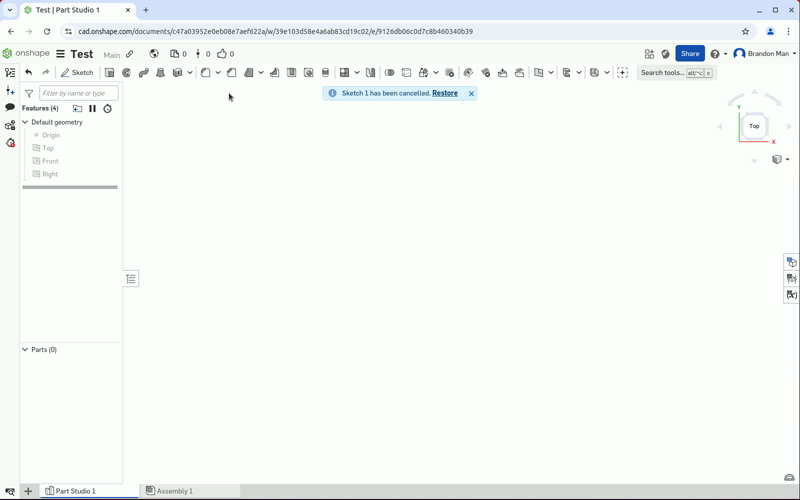
mouse_move(73, 352)
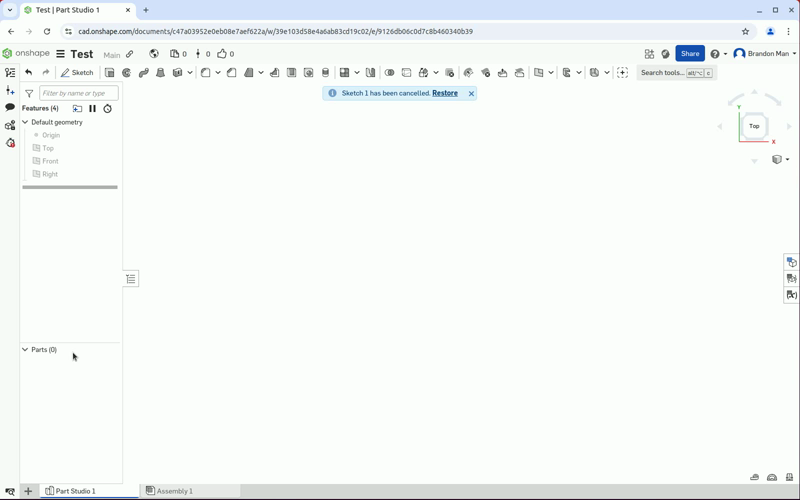
key(y)
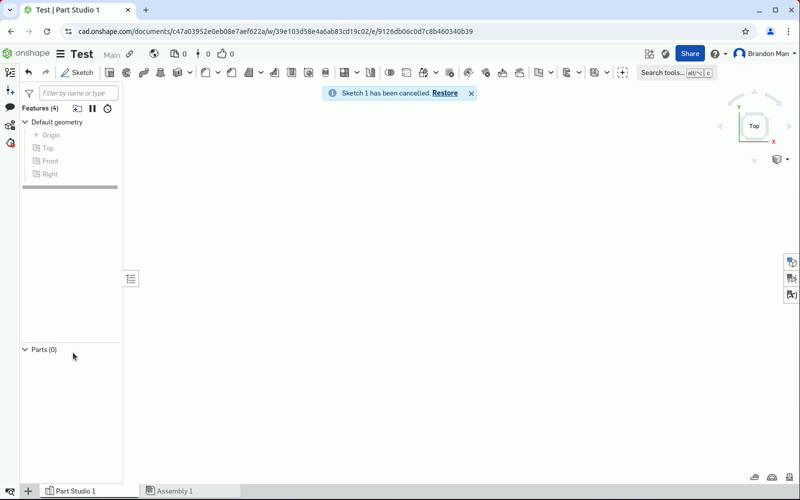
key(shift+p)
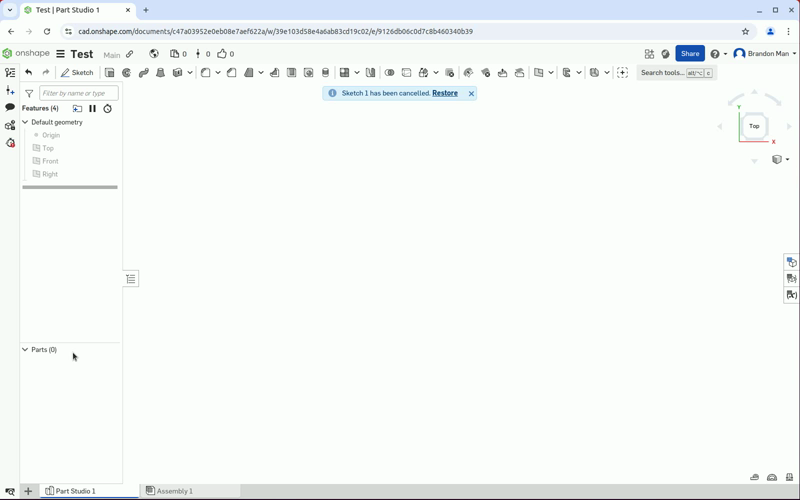
key(space)
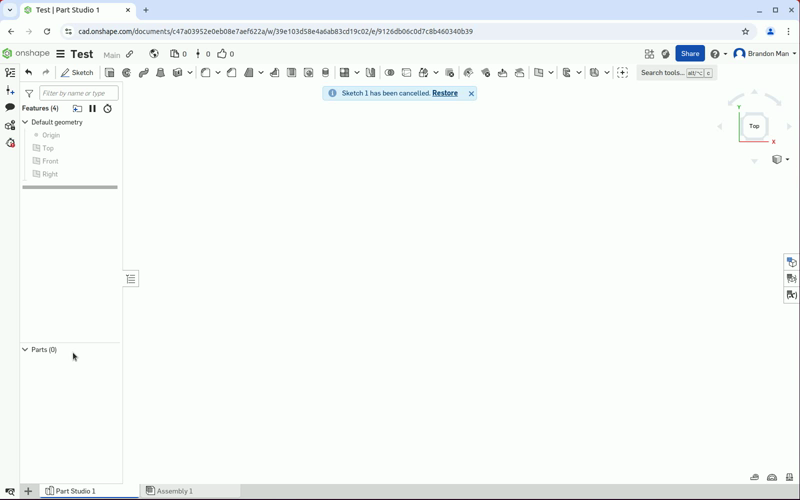
key_down(shift)
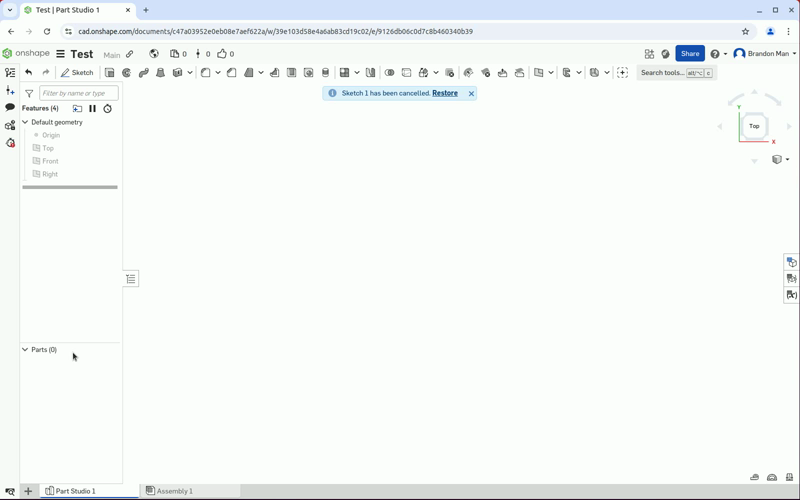
key(up)
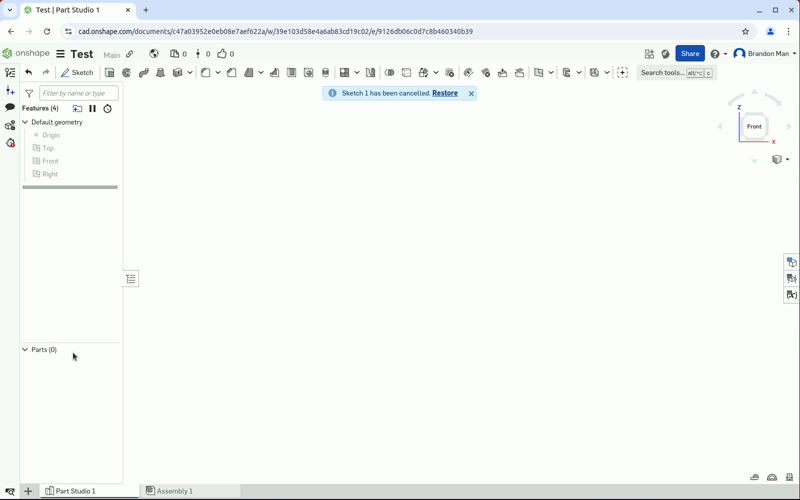
key_up(shift)
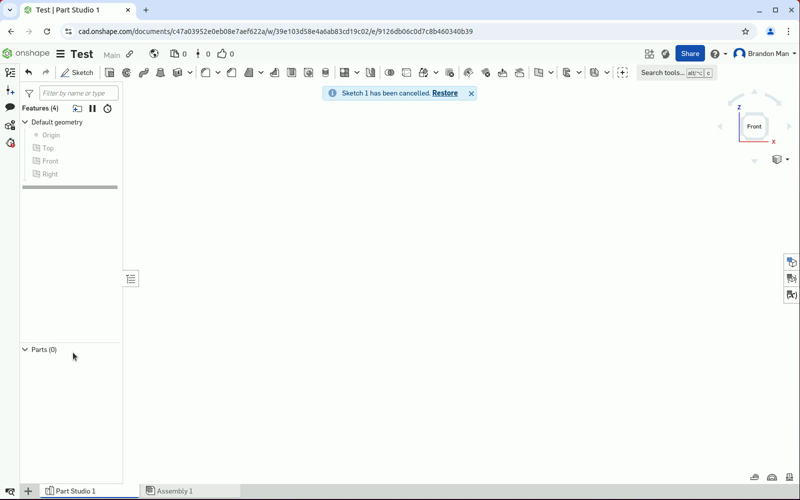
mouse_move(73, 352)
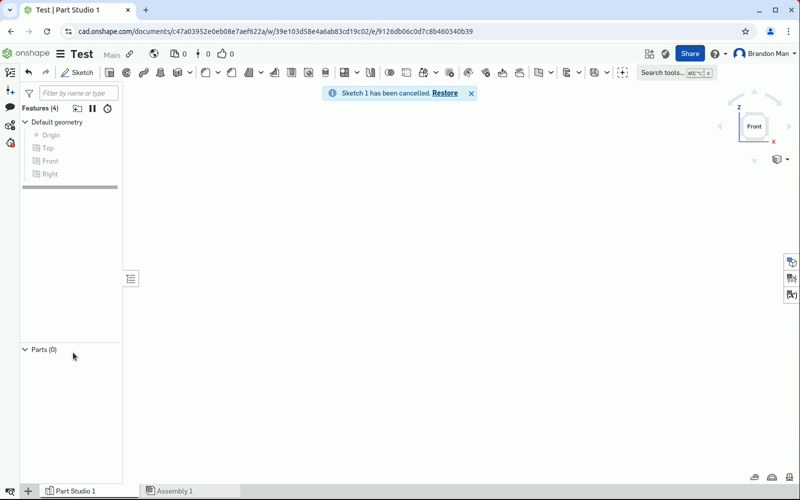
key(shift+y)
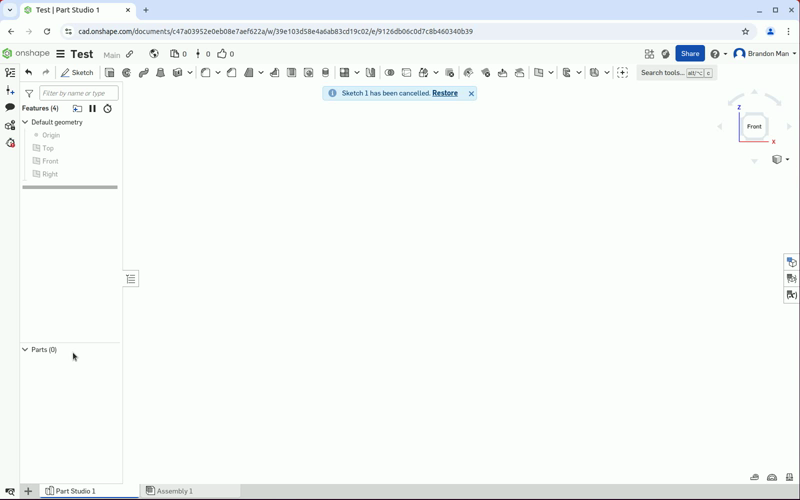
key(shift+s)
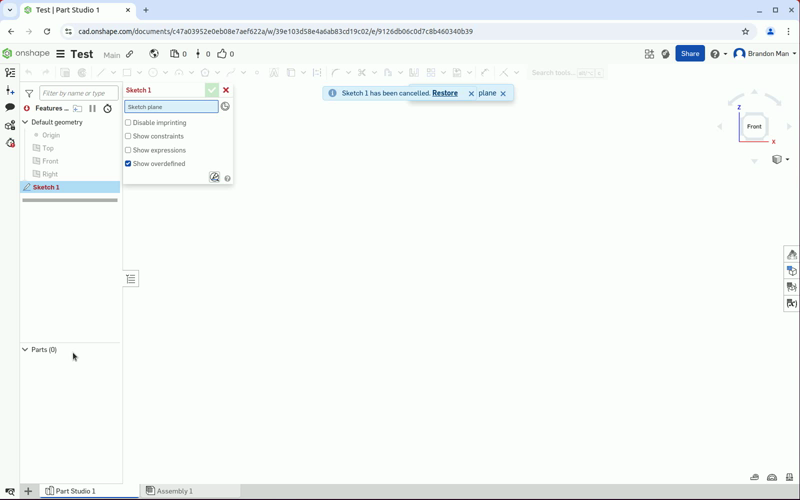
mouse_move(73, 163)
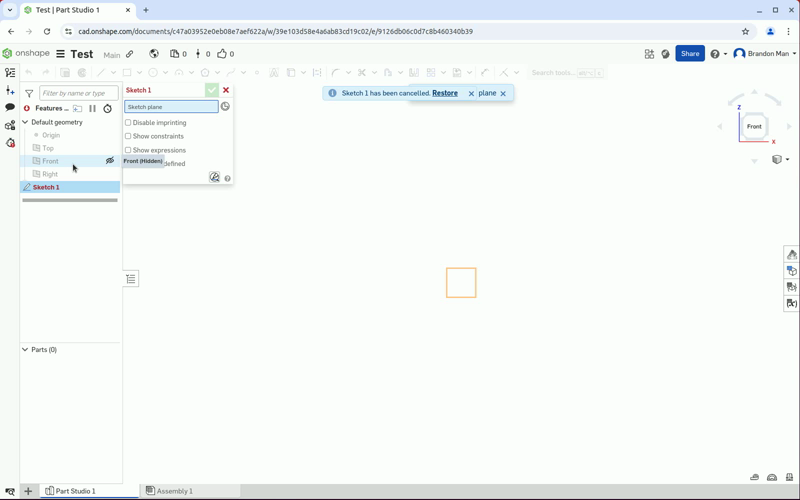
click(73, 163)
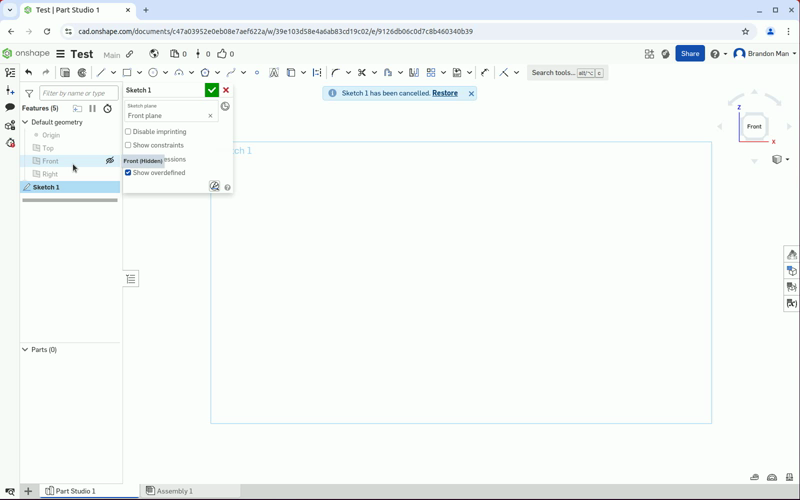
mouse_move(73, 352)
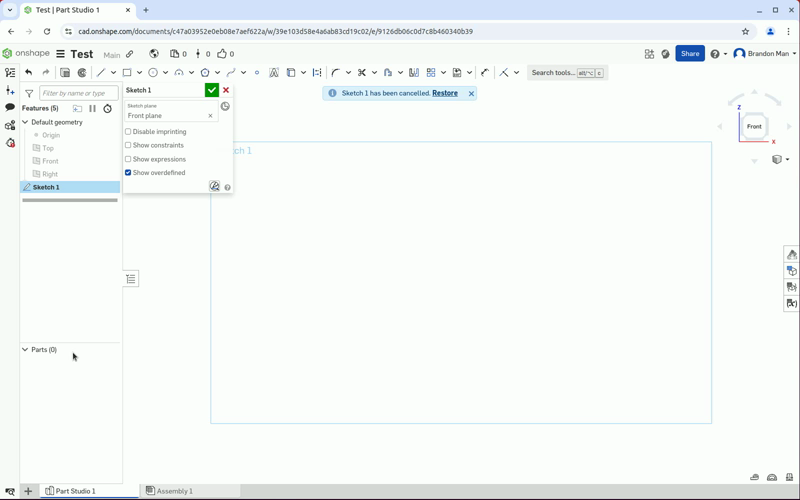
key(y)
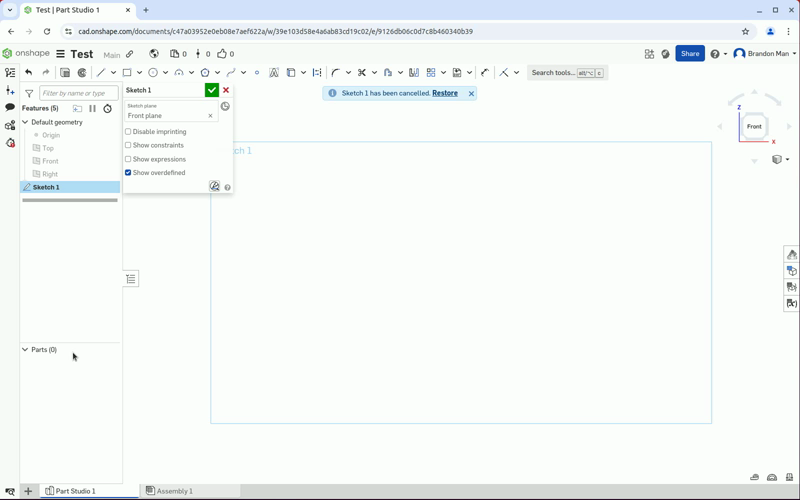
key(l)
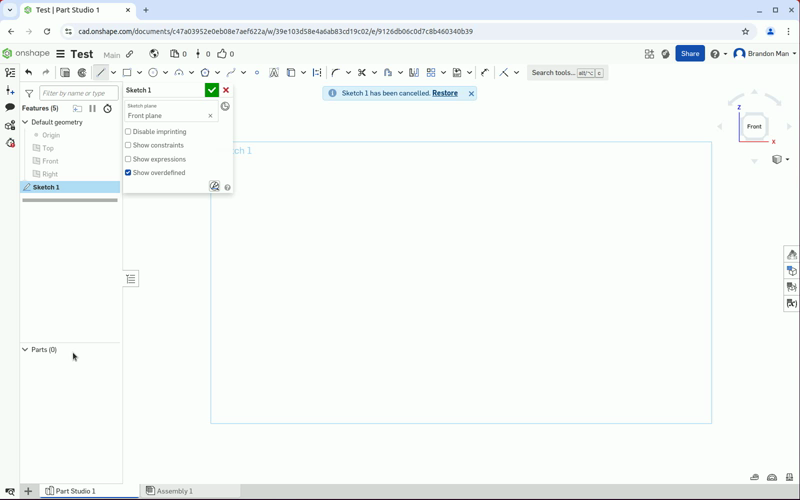
key_down(shift)
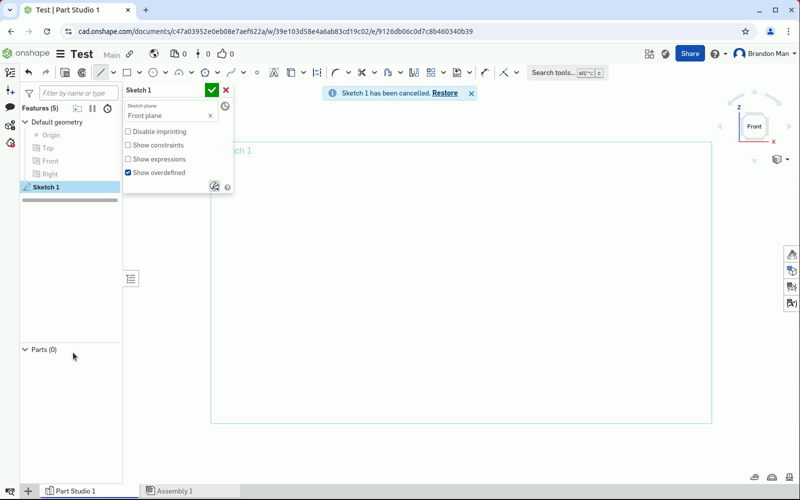
mouse_move(411, 219)
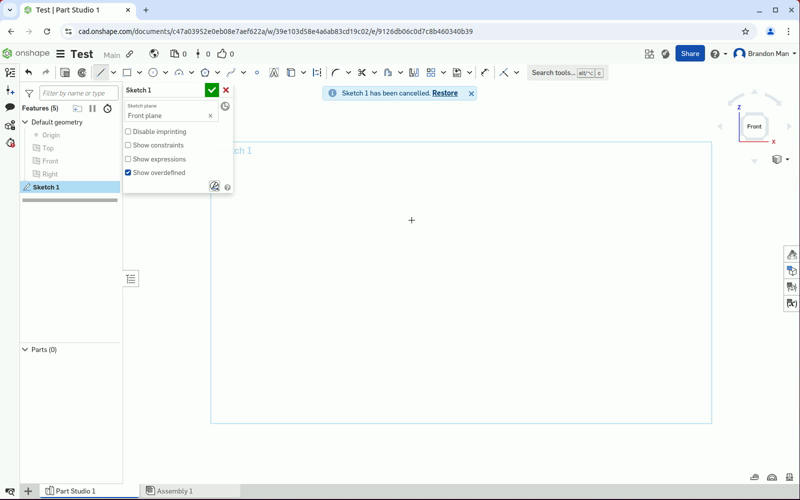
click(411, 219)
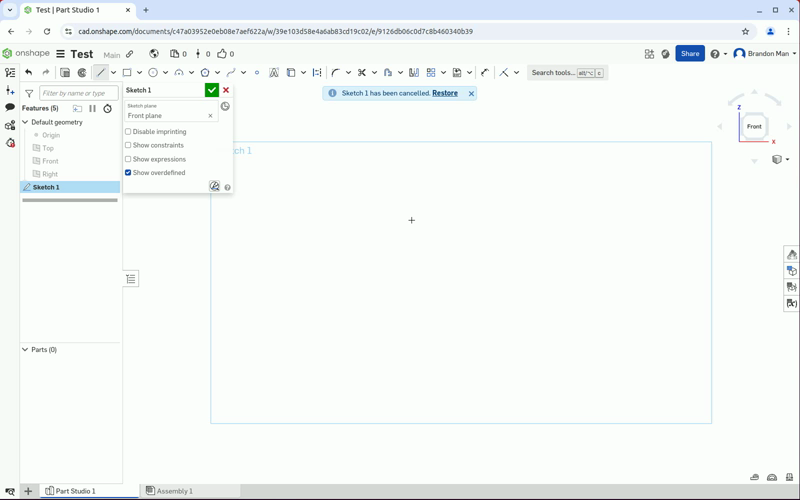
key_up(shift)
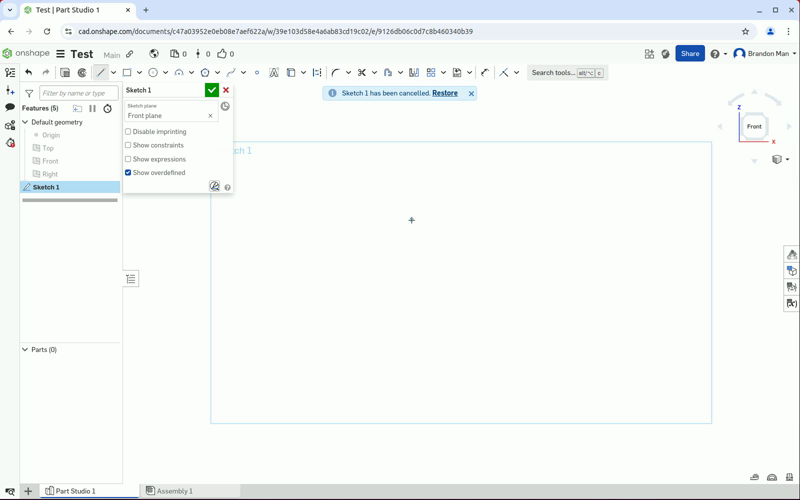
key_down(shift)
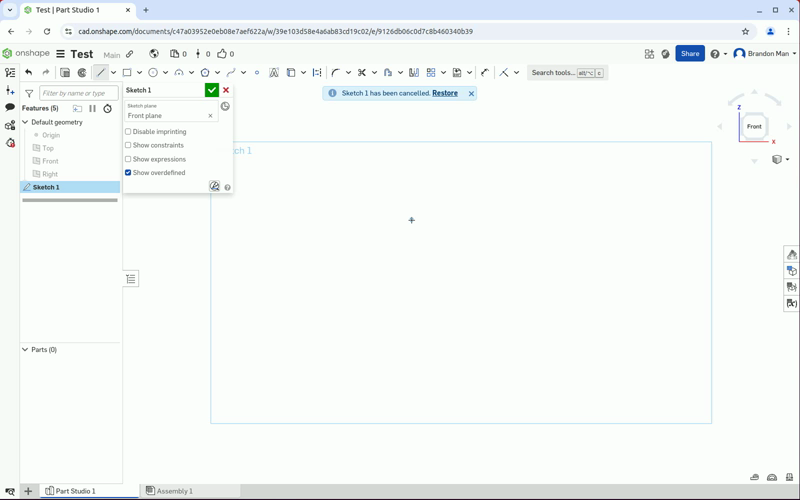
mouse_move(441, 219)
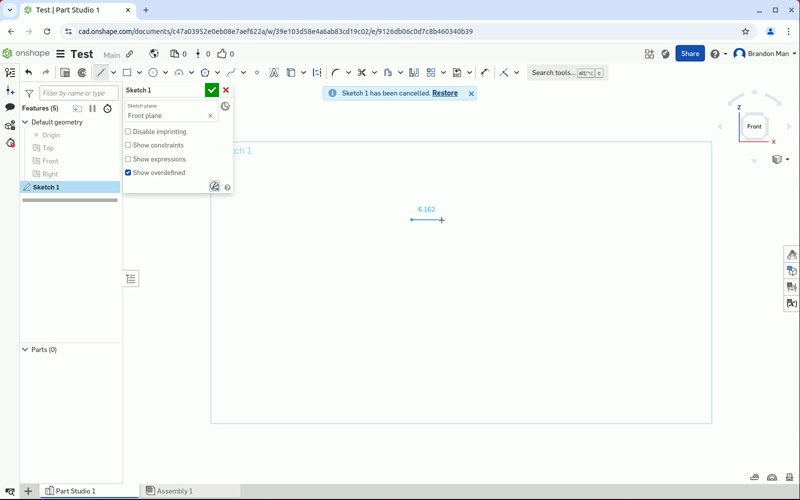
mouse_move(443, 219)
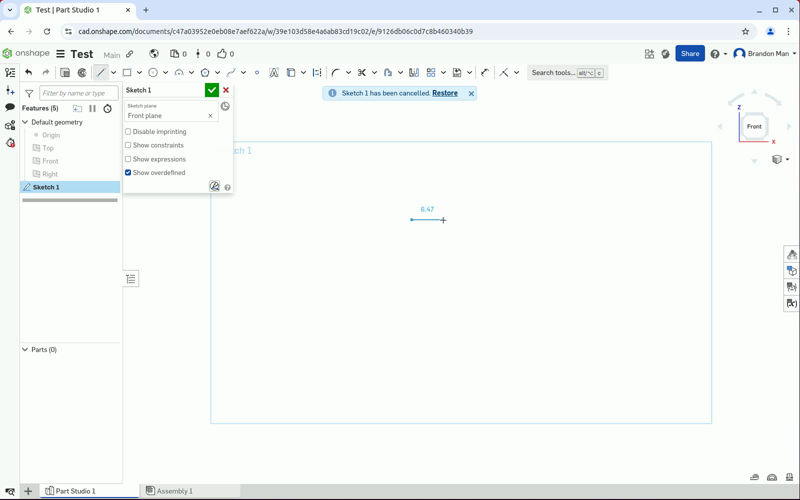
click(443, 219)
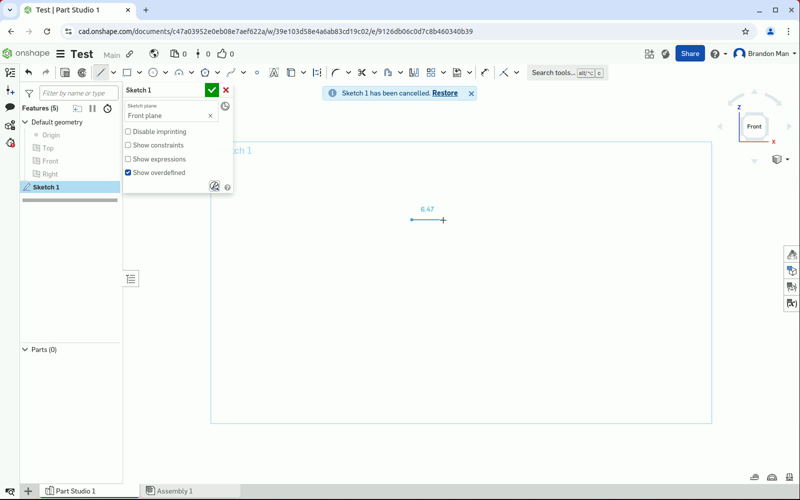
key_up(shift)
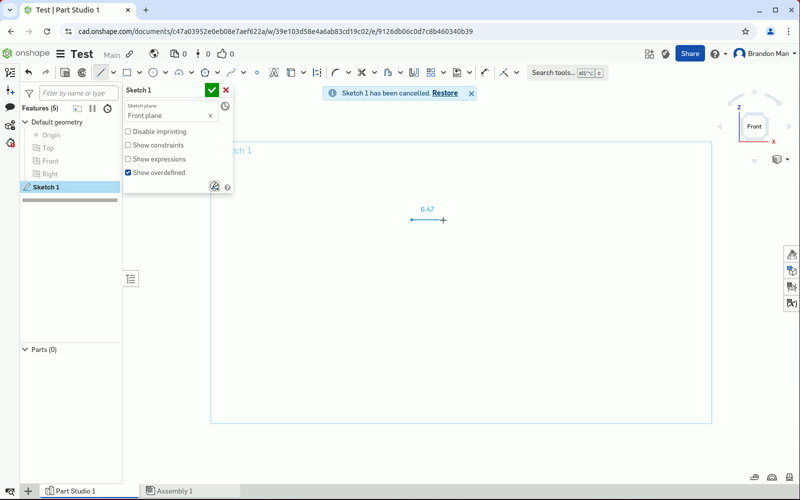
key(esc)
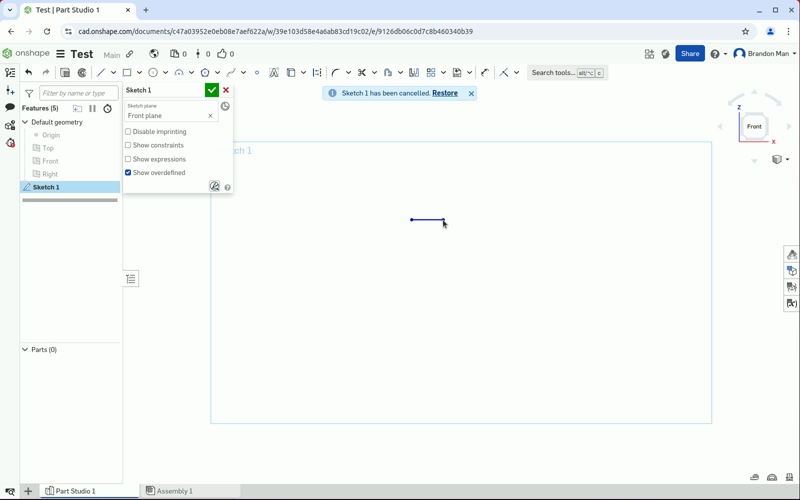
key(a)
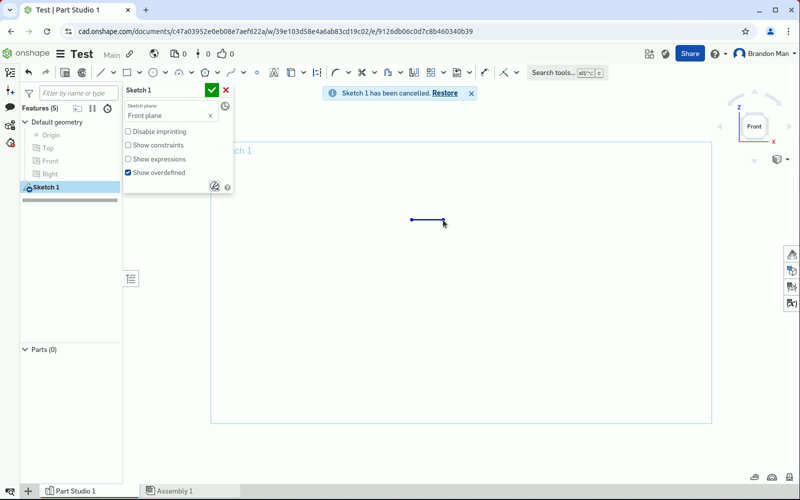
mouse_move(443, 219)
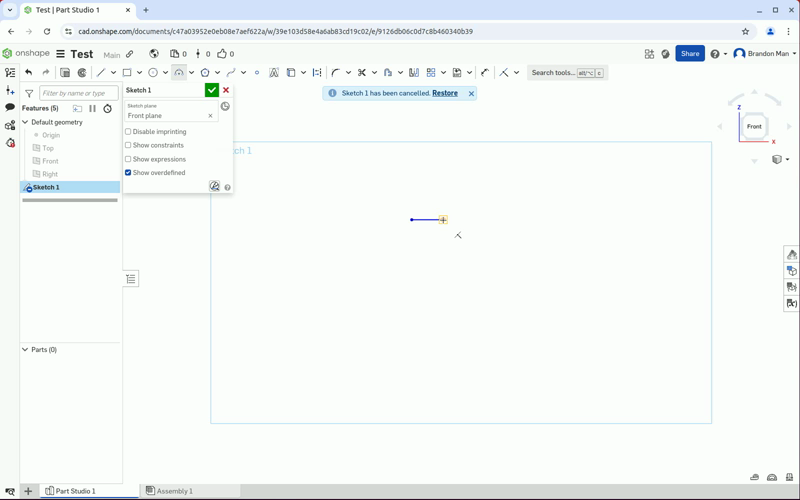
click(443, 219)
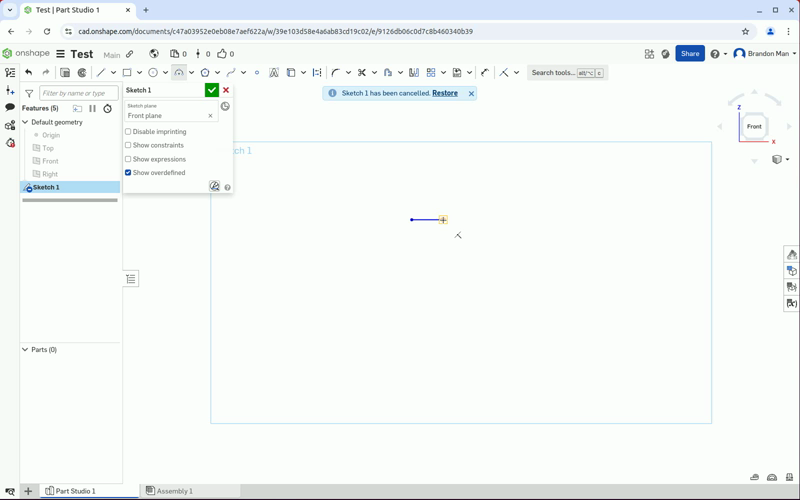
key_down(shift)
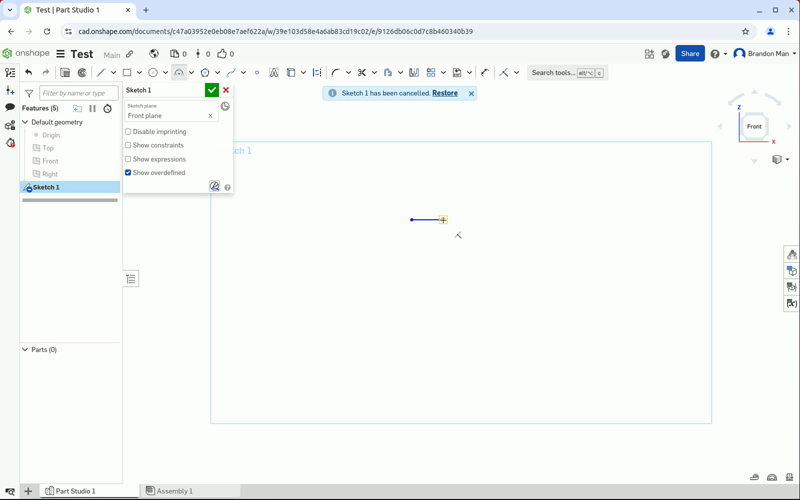
mouse_move(479, 219)
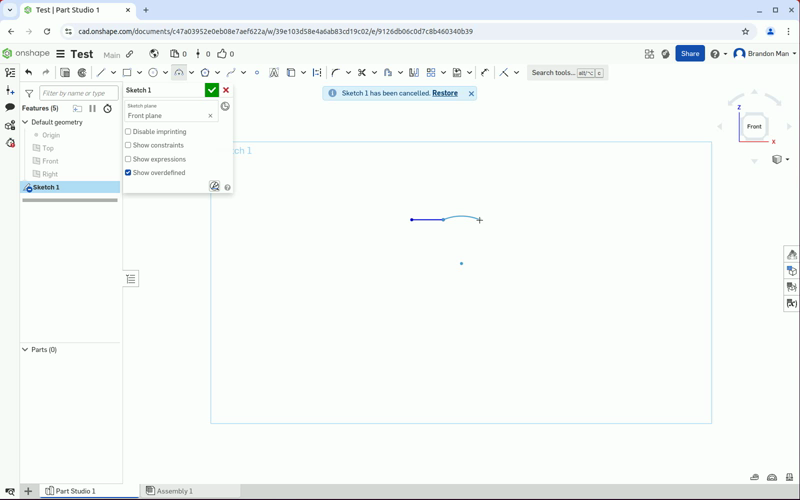
click(479, 219)
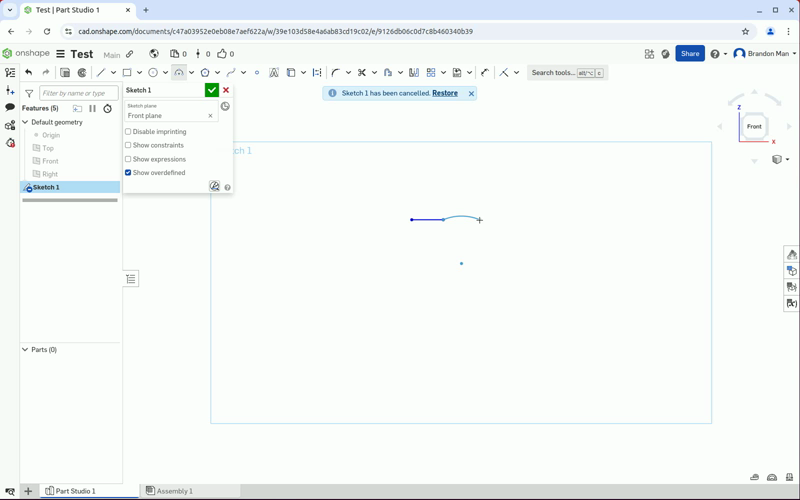
mouse_move(461, 201)
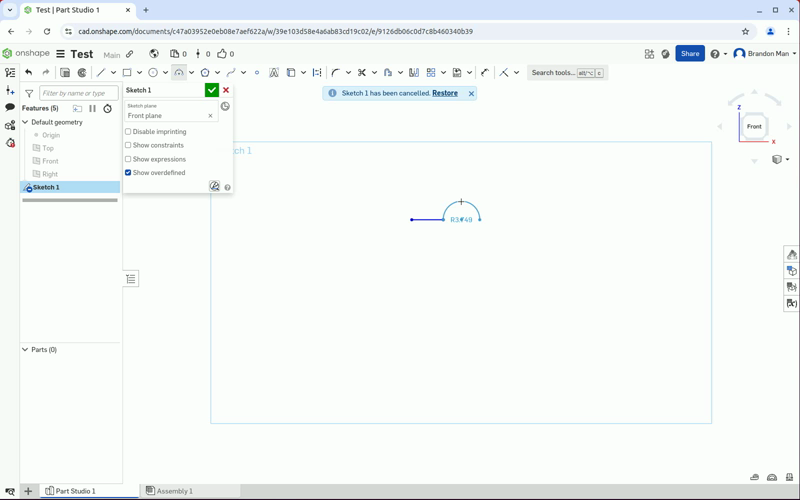
click(461, 201)
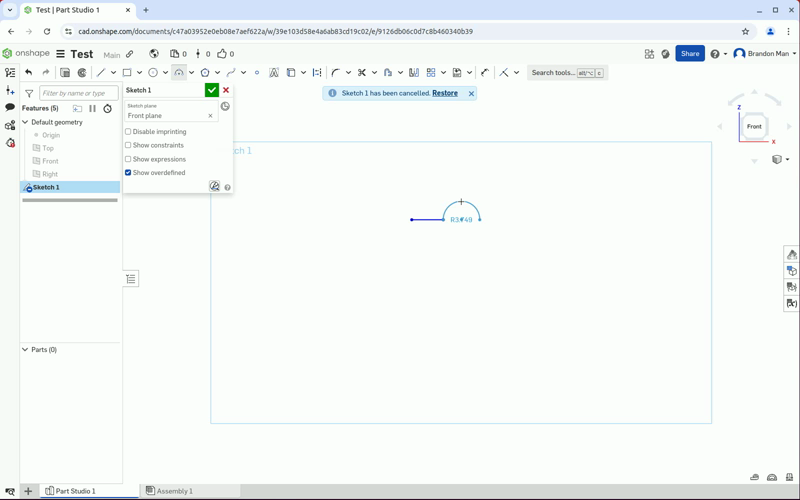
key_up(shift)
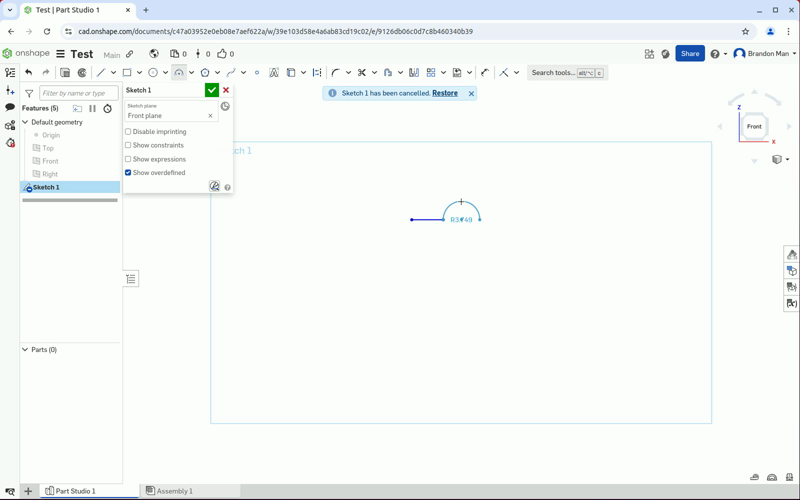
key(esc)
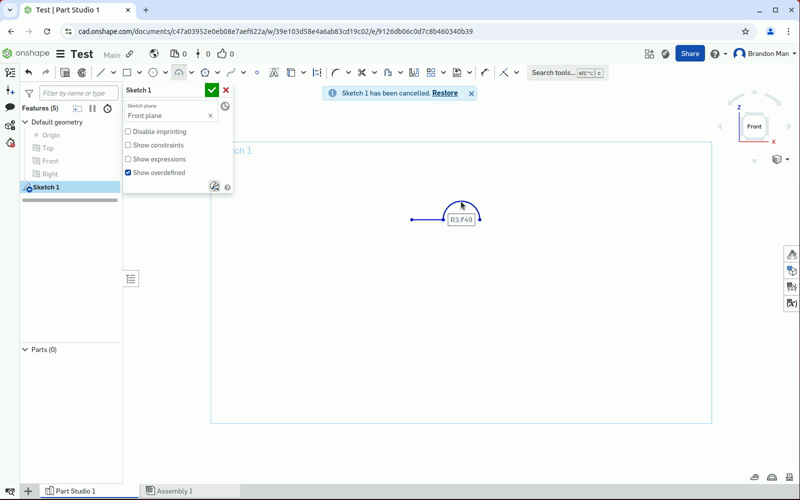
key(l)
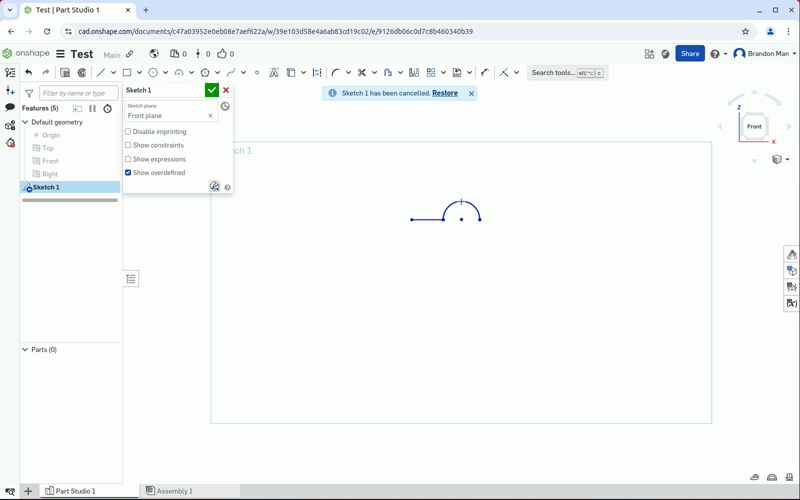
mouse_move(479, 219)
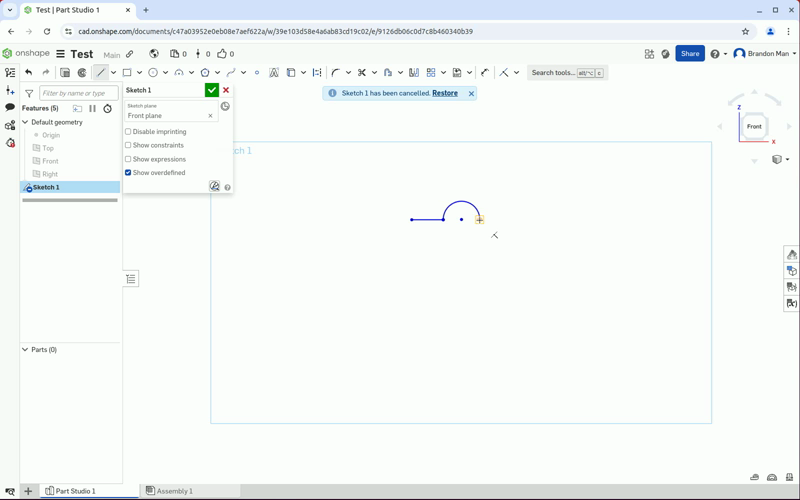
click(479, 219)
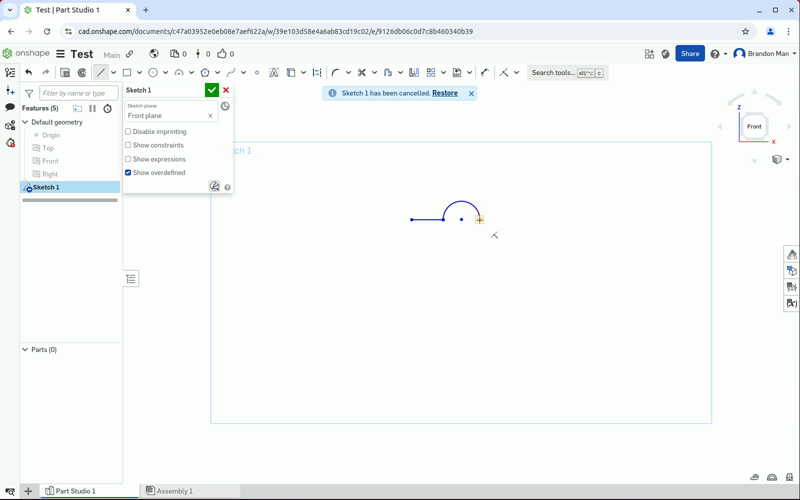
key_down(shift)
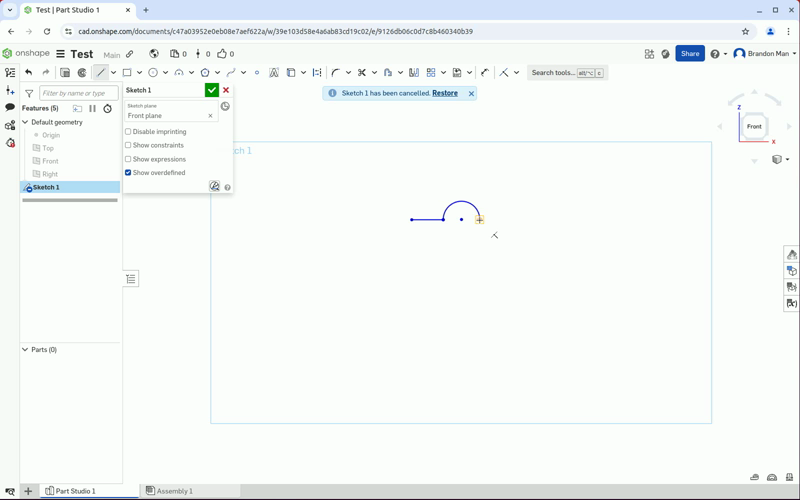
mouse_move(509, 219)
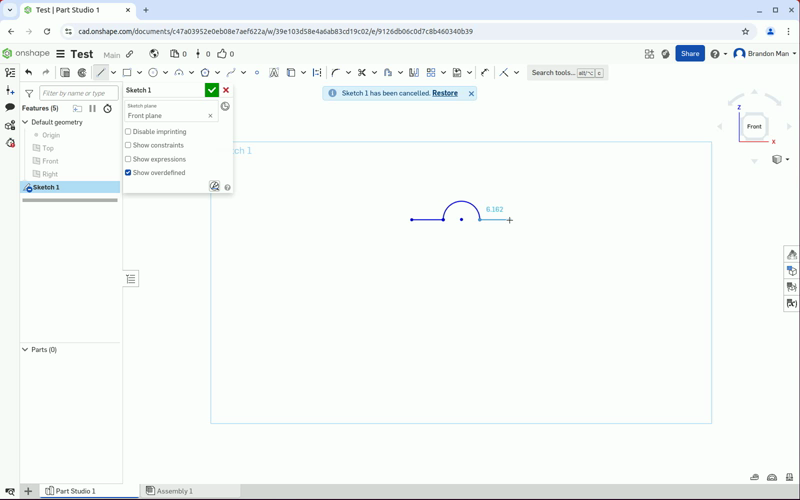
mouse_move(511, 219)
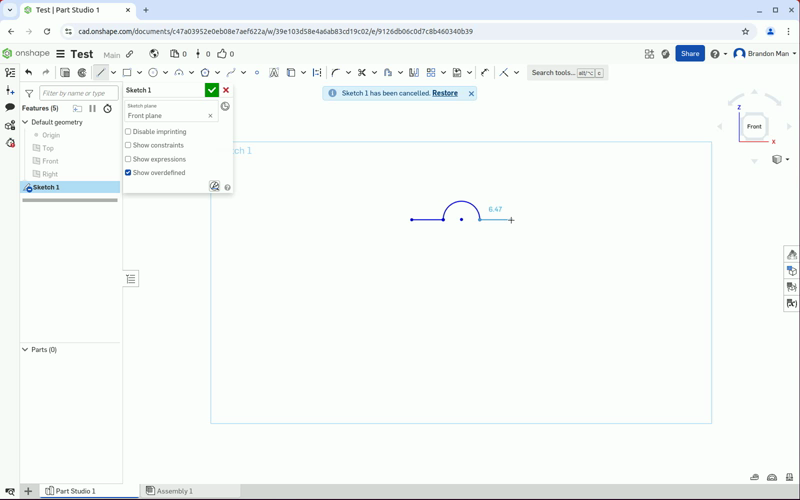
click(511, 219)
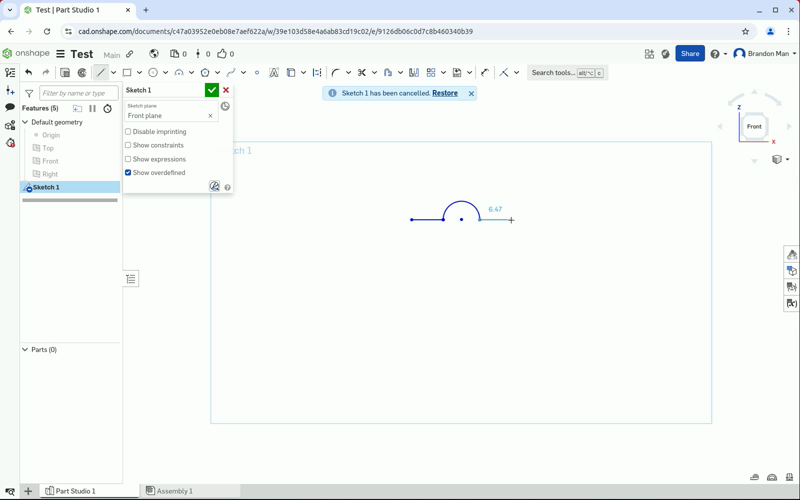
key_up(shift)
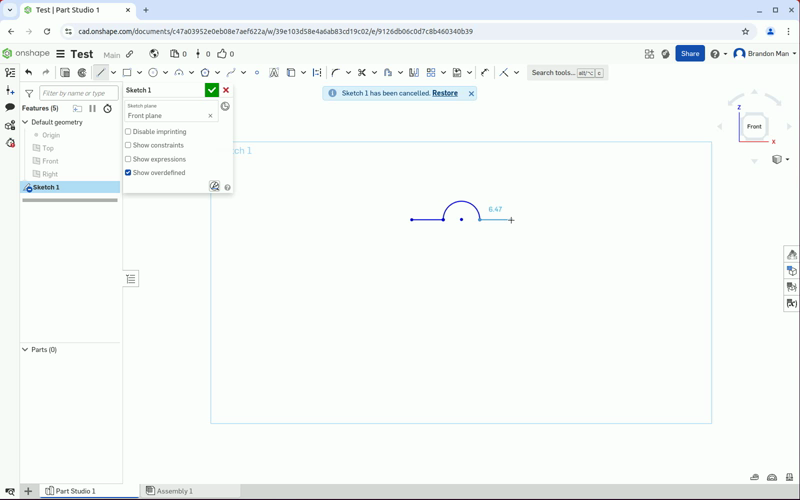
key(esc)
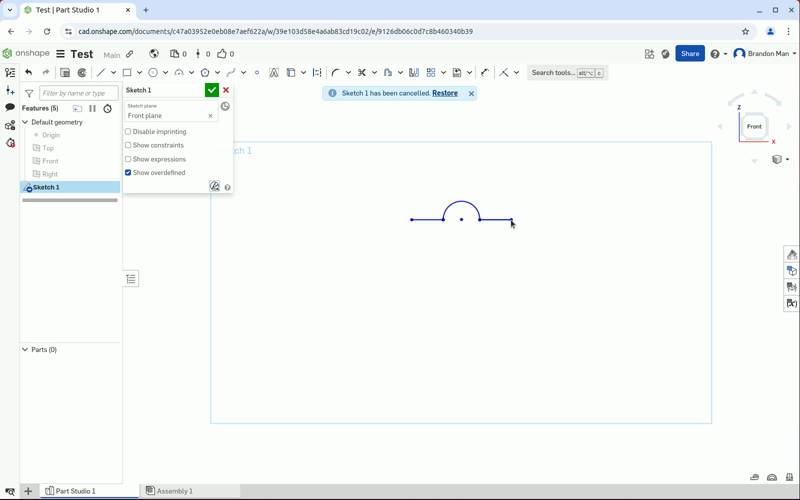
key(a)
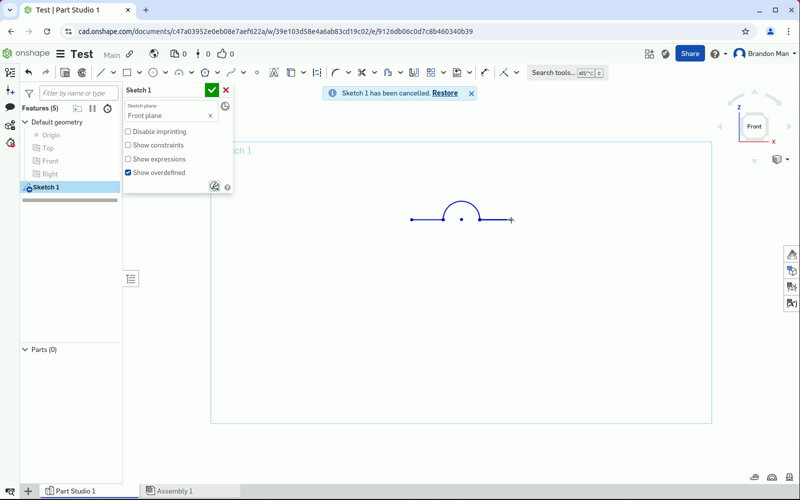
mouse_move(511, 219)
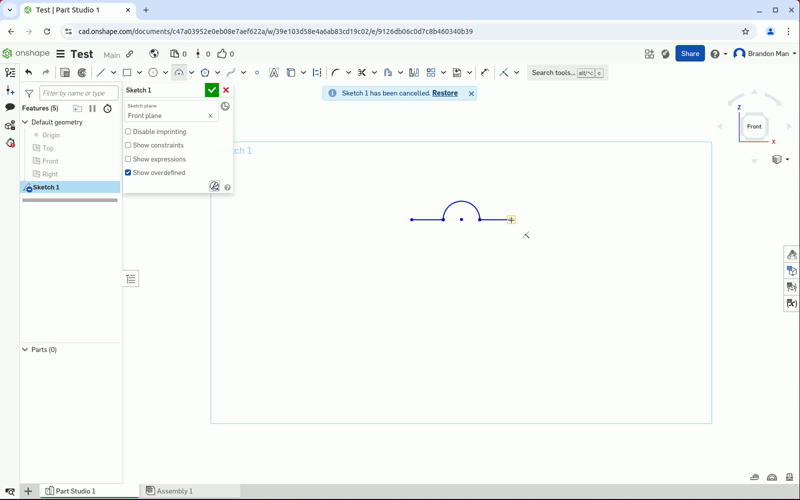
click(511, 219)
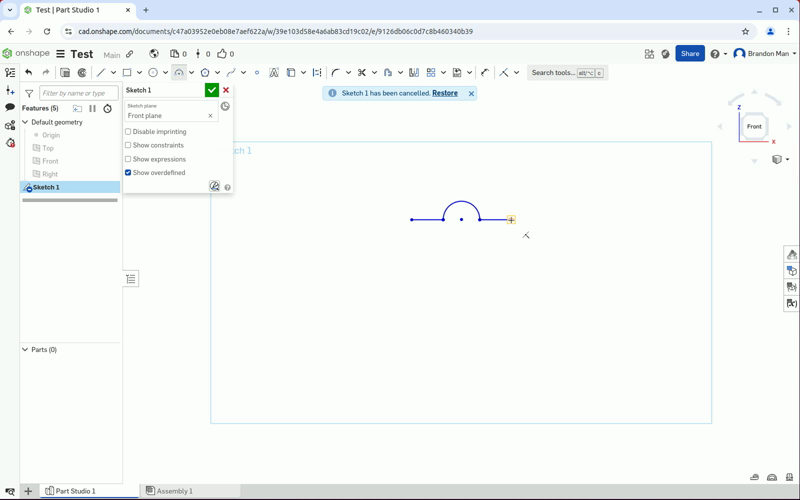
mouse_move(411, 219)
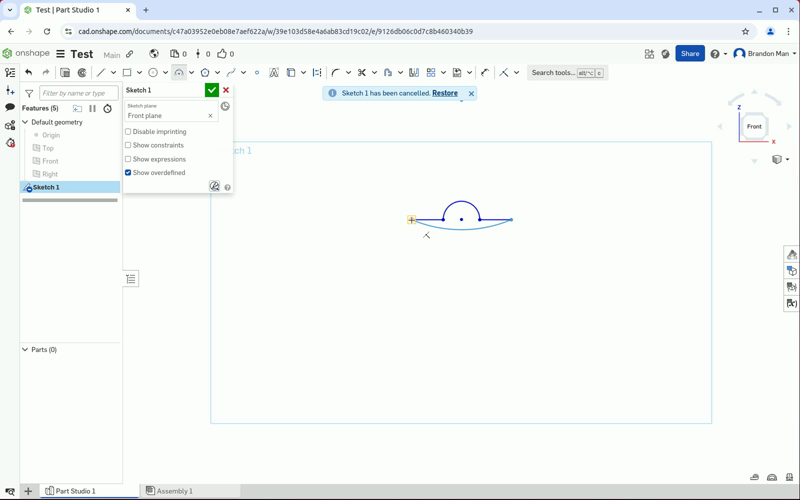
click(411, 219)
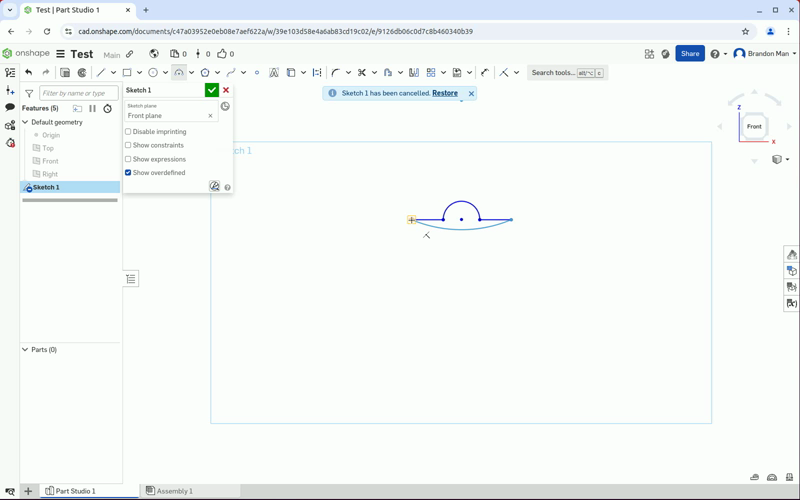
key_down(shift)
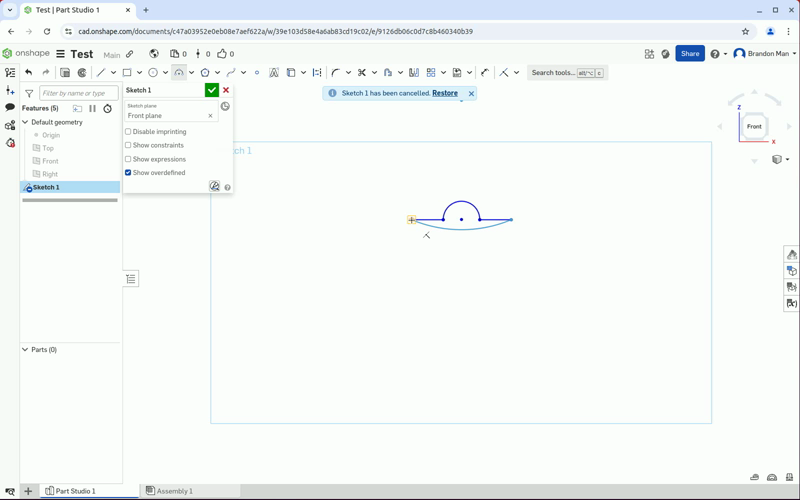
mouse_move(461, 169)
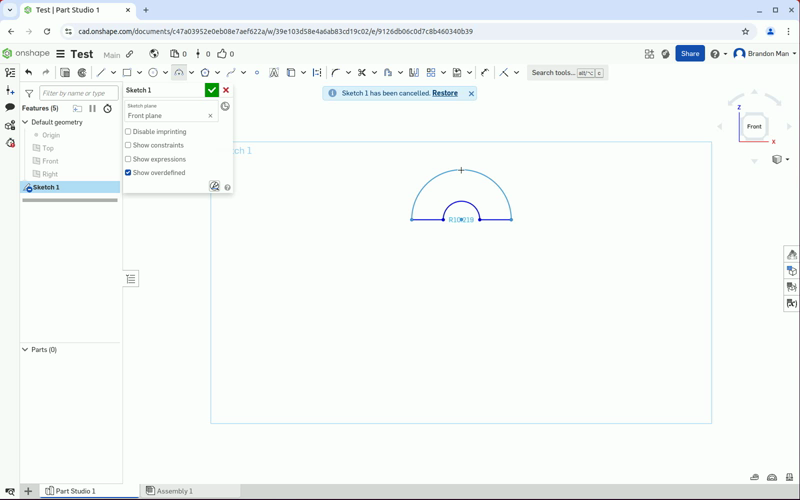
click(461, 169)
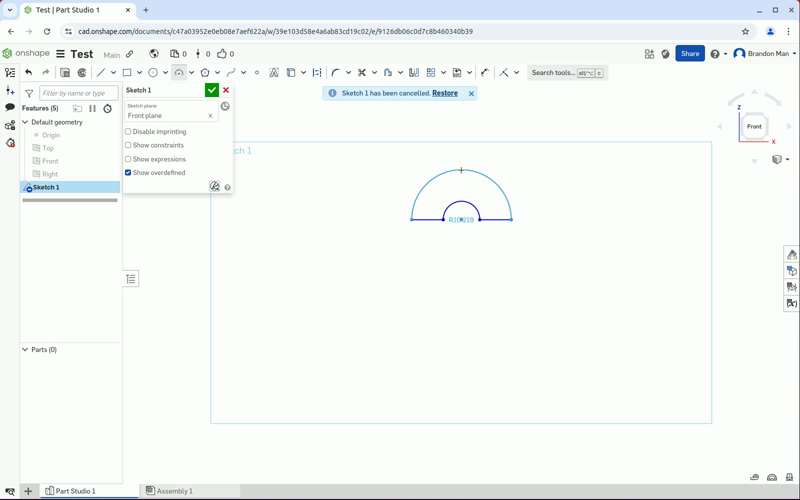
key_up(shift)
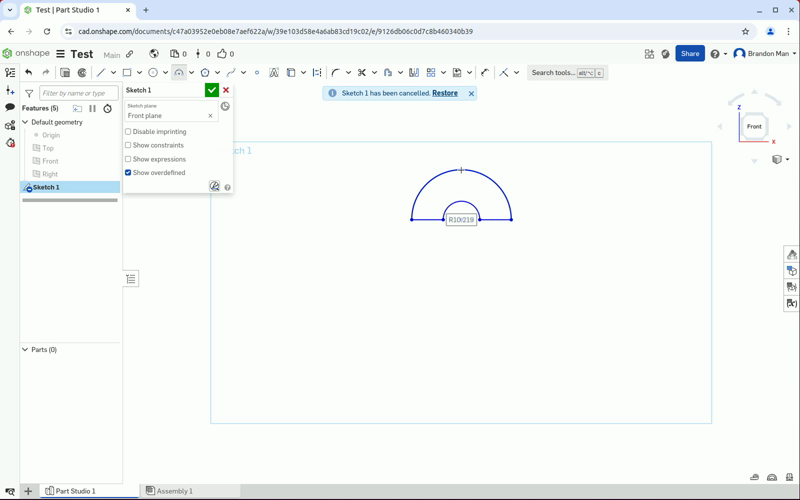
key(esc)
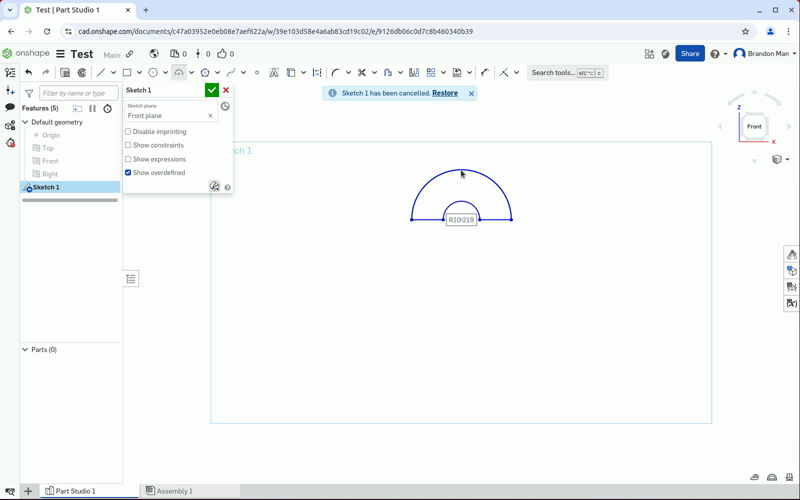
mouse_move(454, 216)
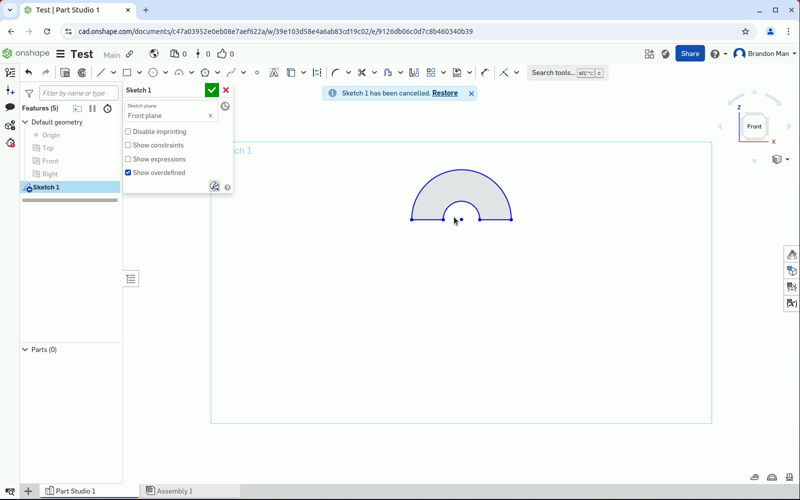
scroll(6)
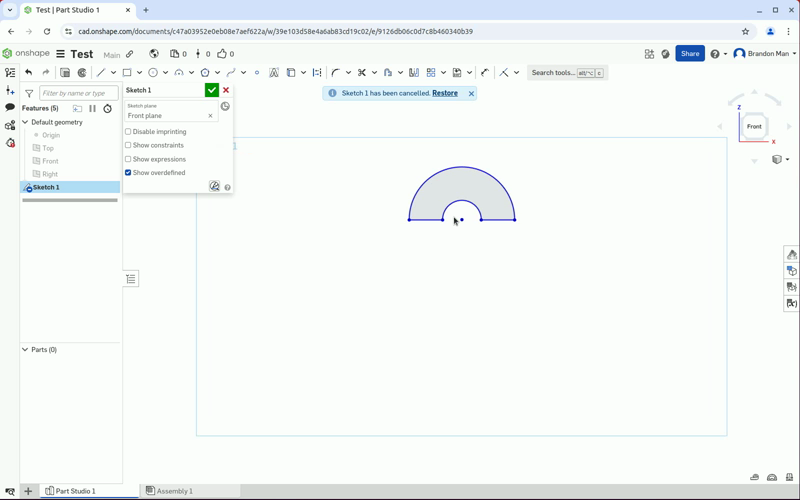
scroll(6)
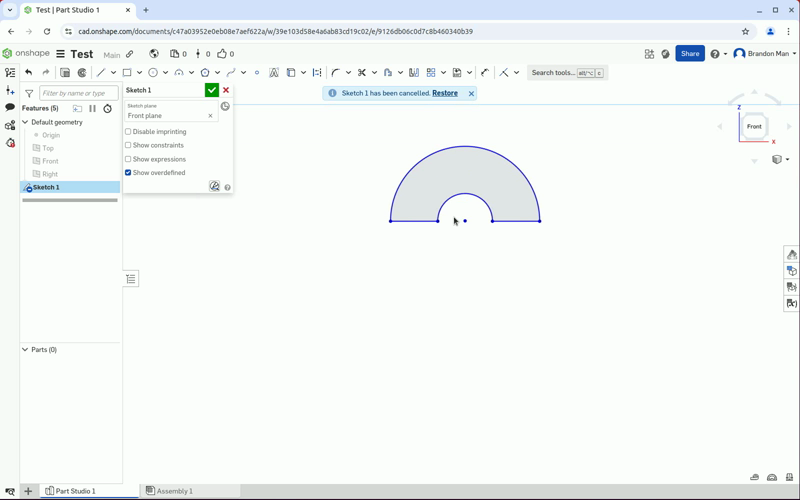
scroll(6)
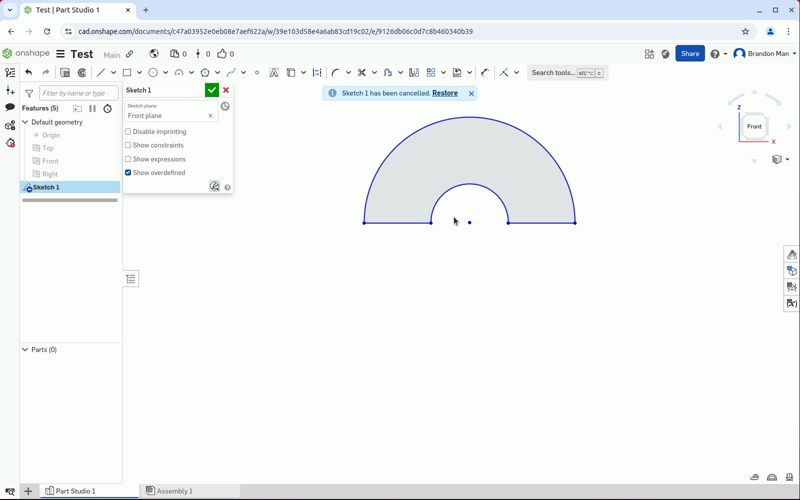
scroll(6)
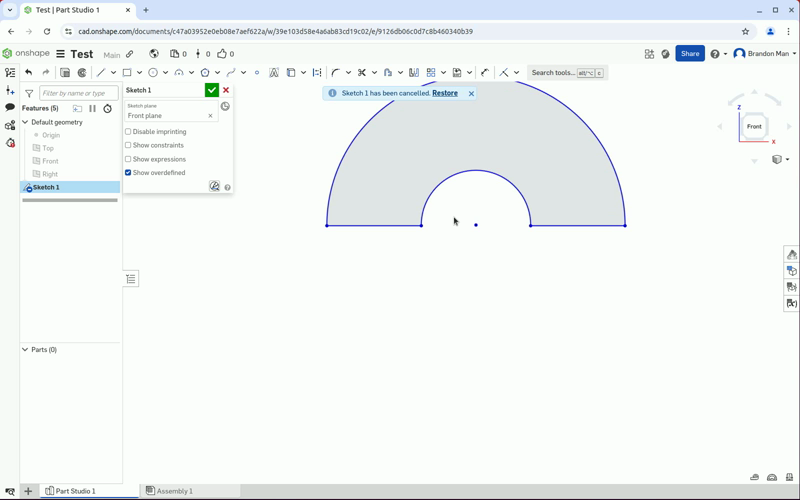
scroll(6)
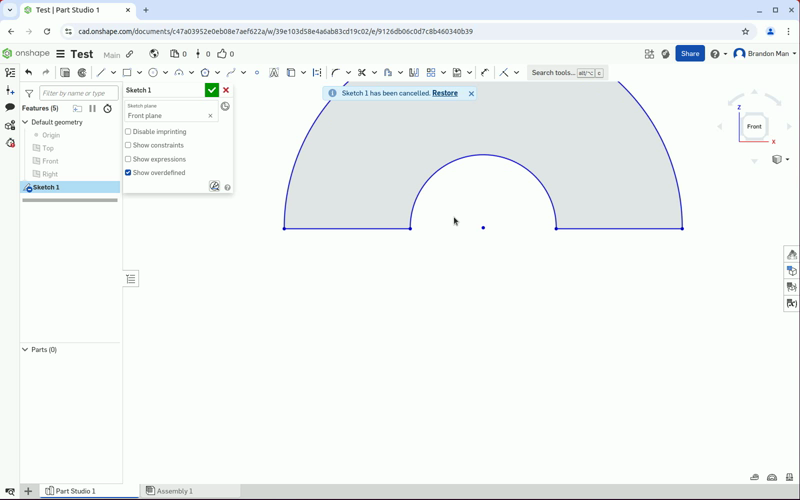
scroll(6)
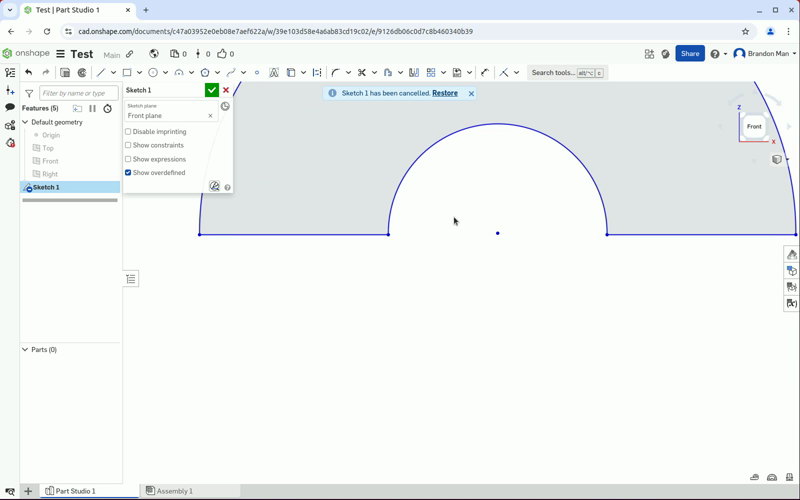
scroll(6)
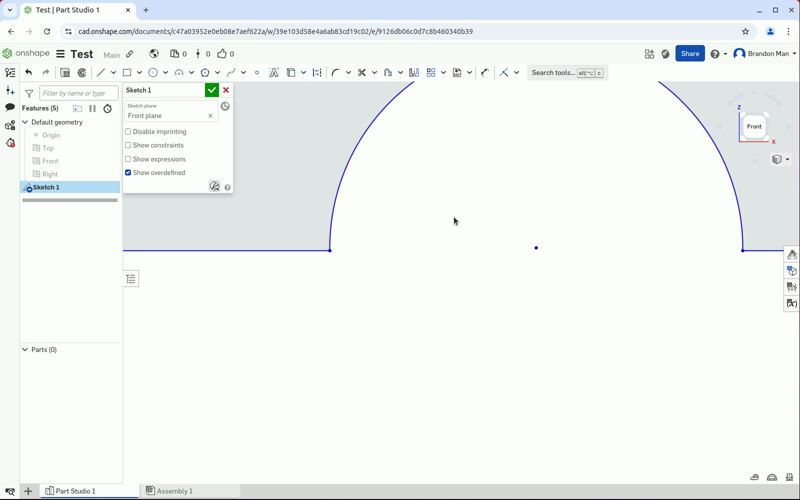
click(454, 216)
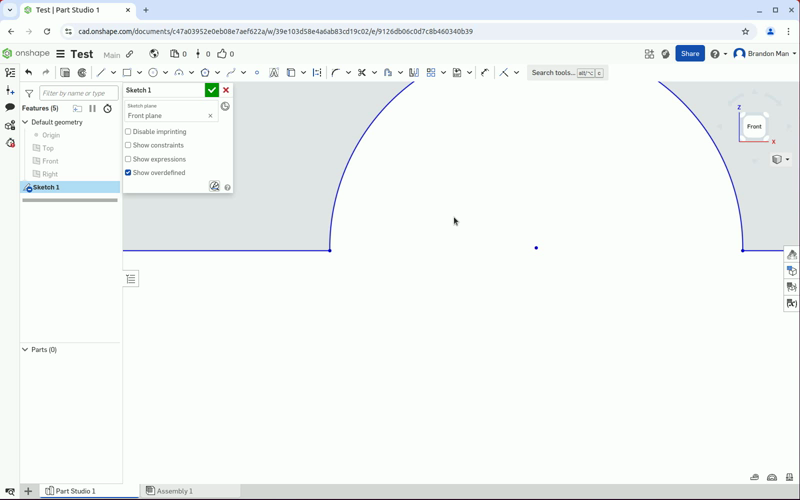
scroll(-6)
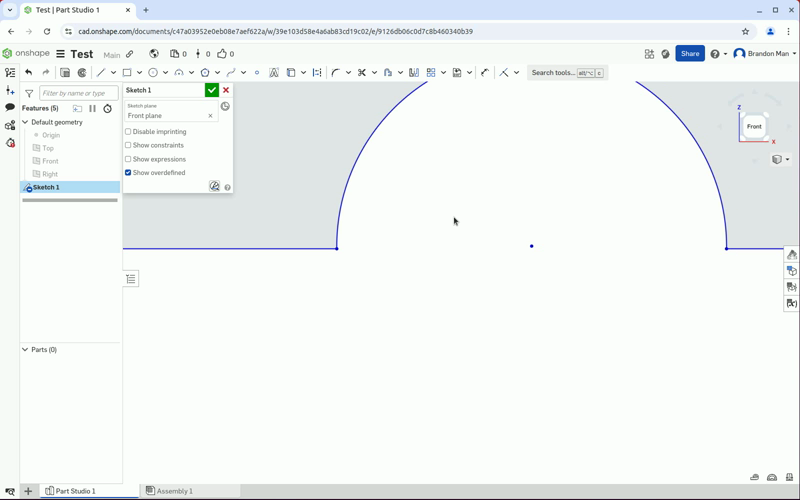
scroll(-6)
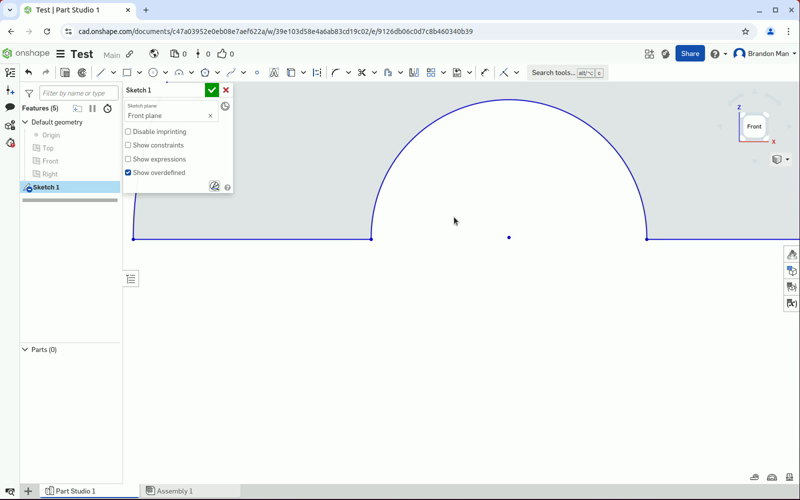
scroll(-6)
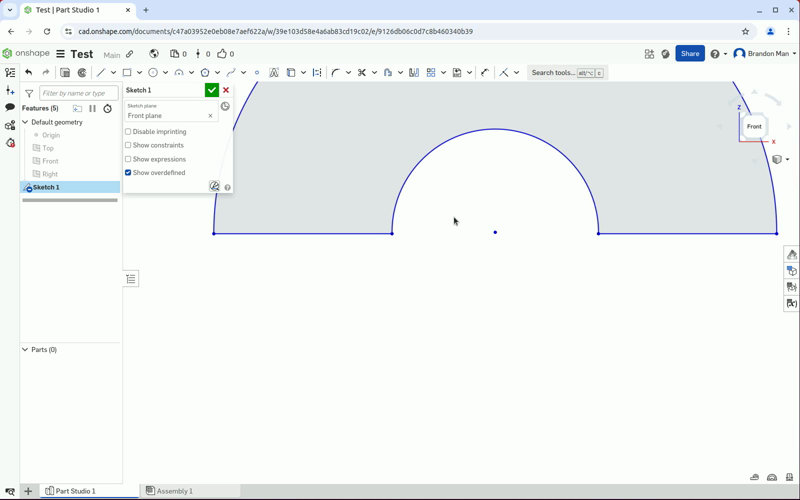
scroll(-6)
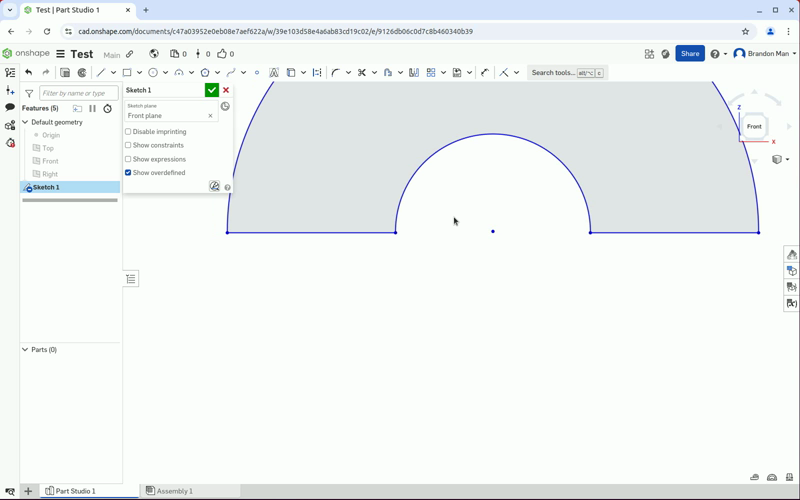
scroll(-6)
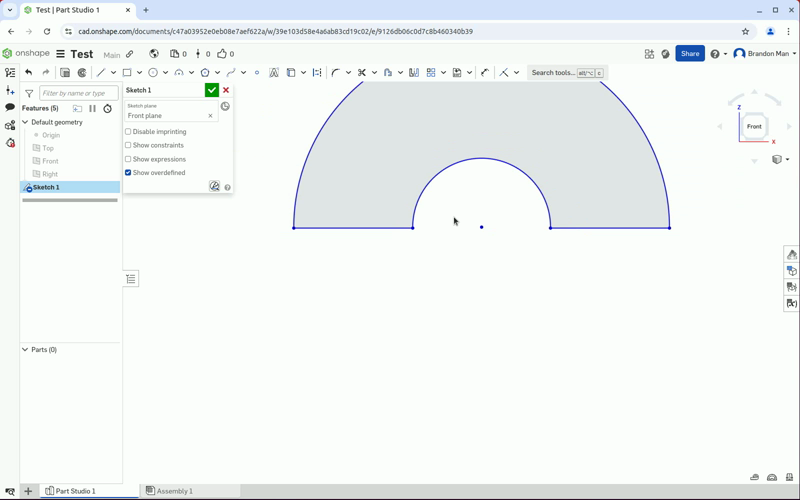
scroll(-6)
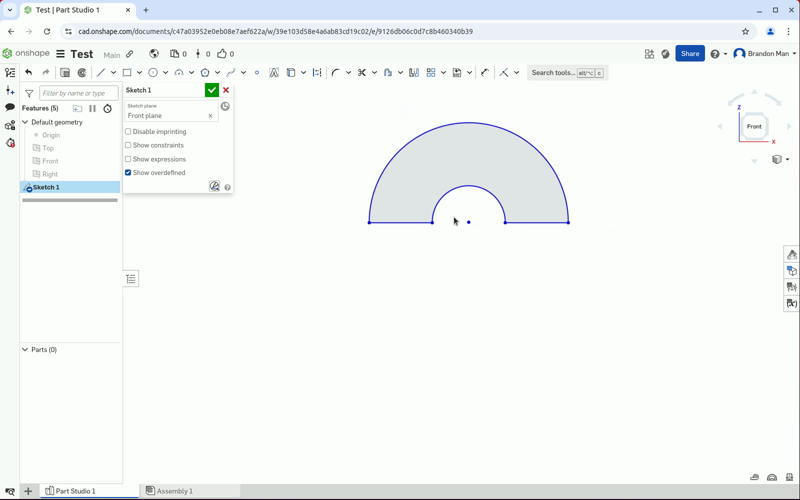
scroll(-6)
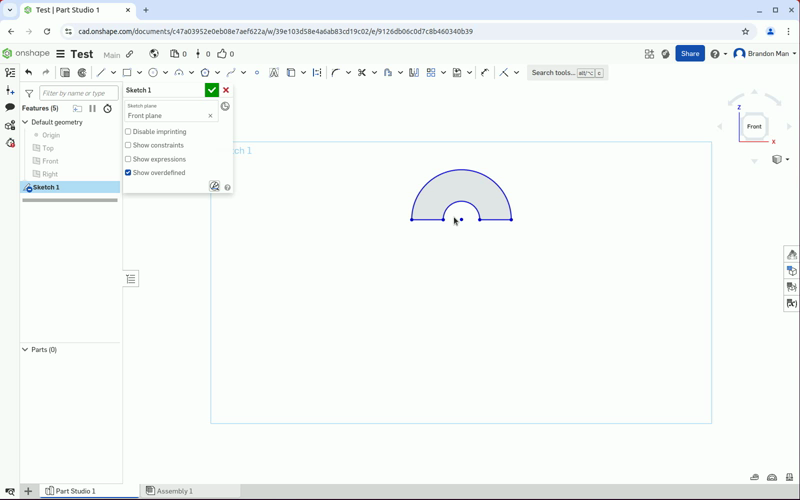
mouse_move(73, 352)
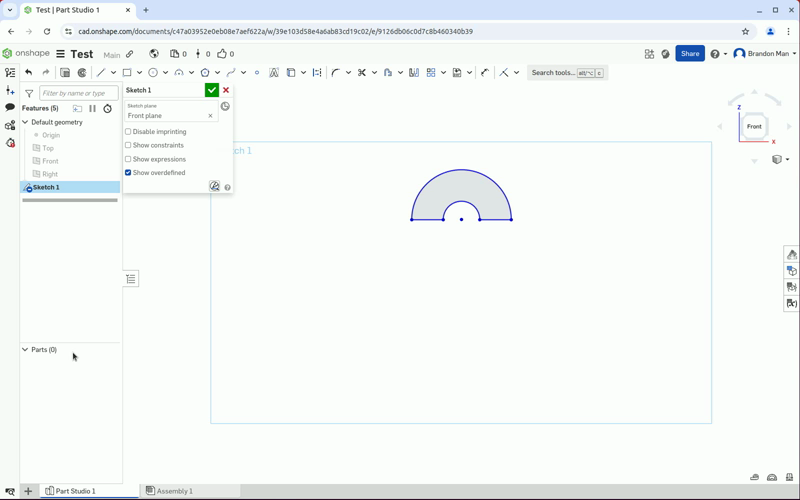
key(shift+y)
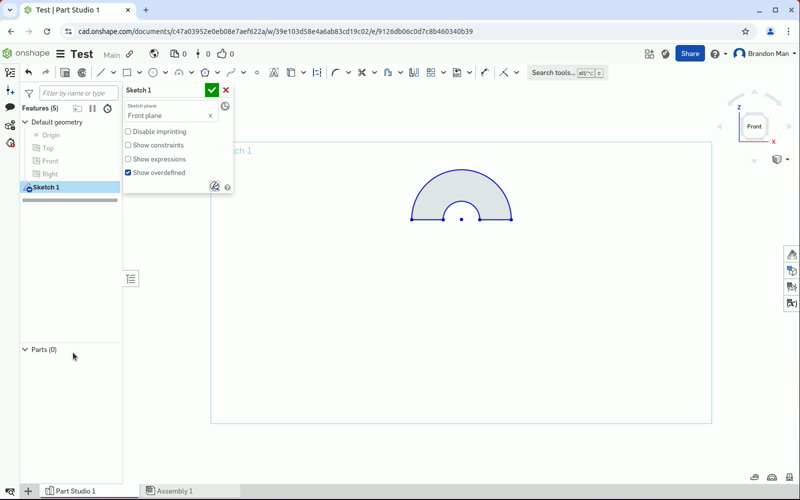
key(shift+e)
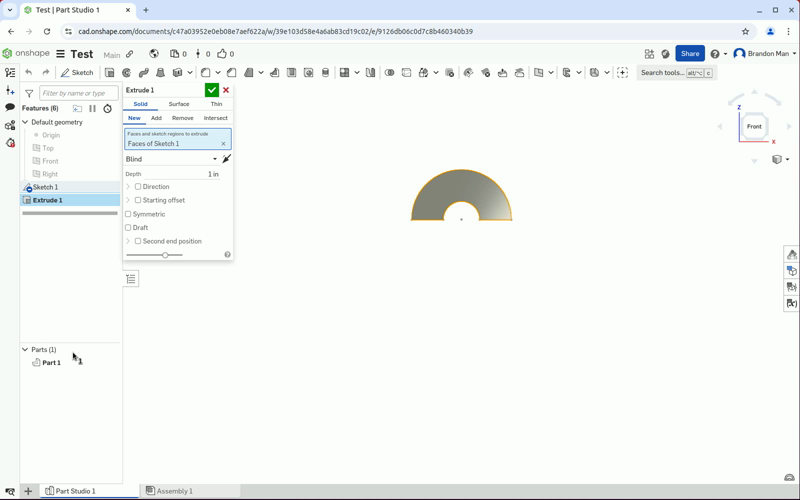
mouse_move(143, 106)
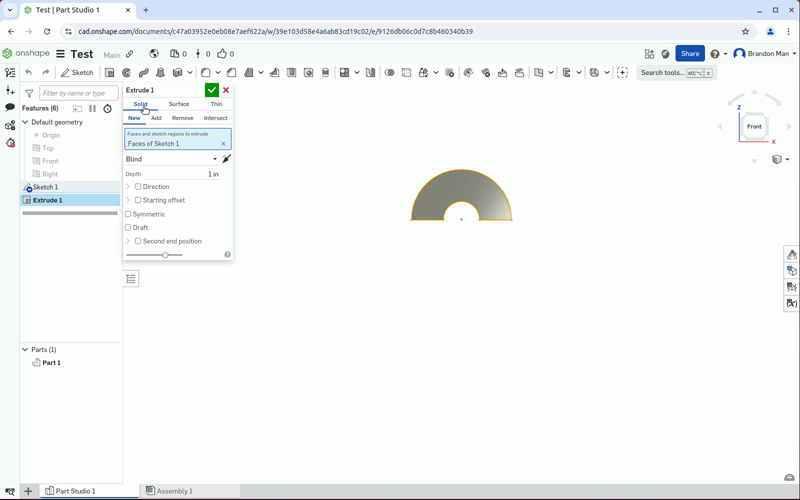
click(143, 106)
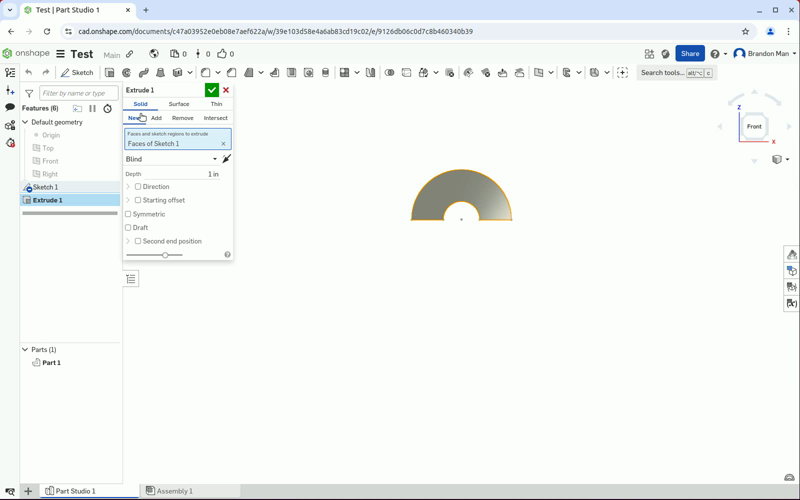
mouse_move(137, 120)
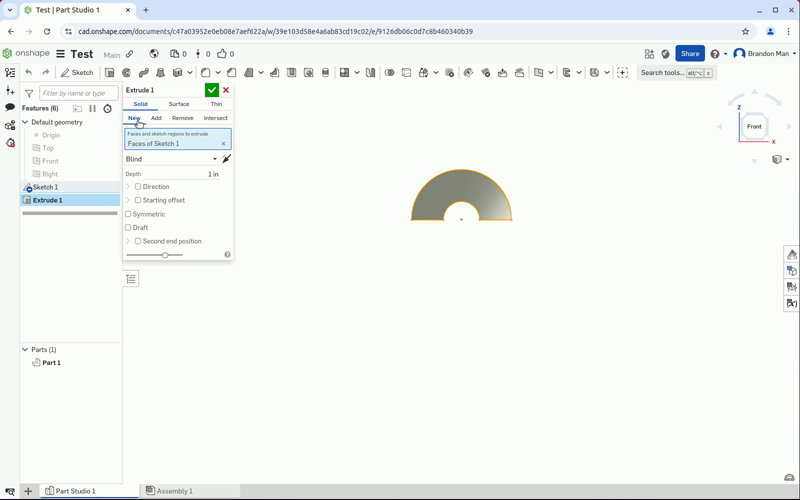
click(137, 120)
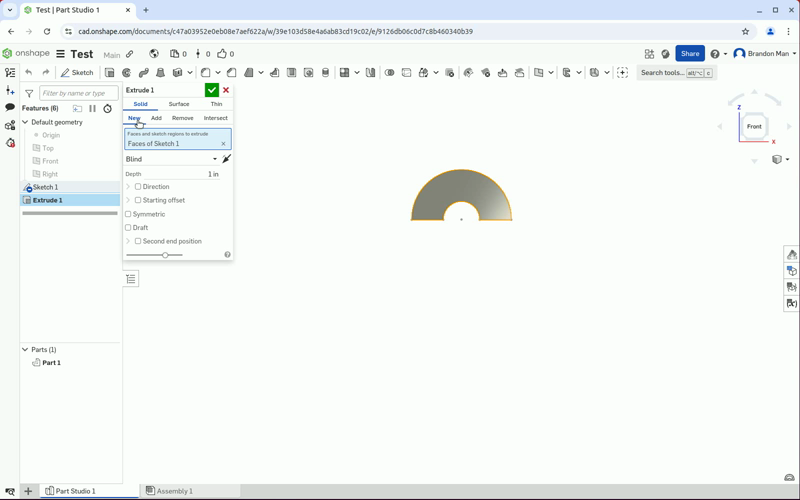
key(tab, 4)
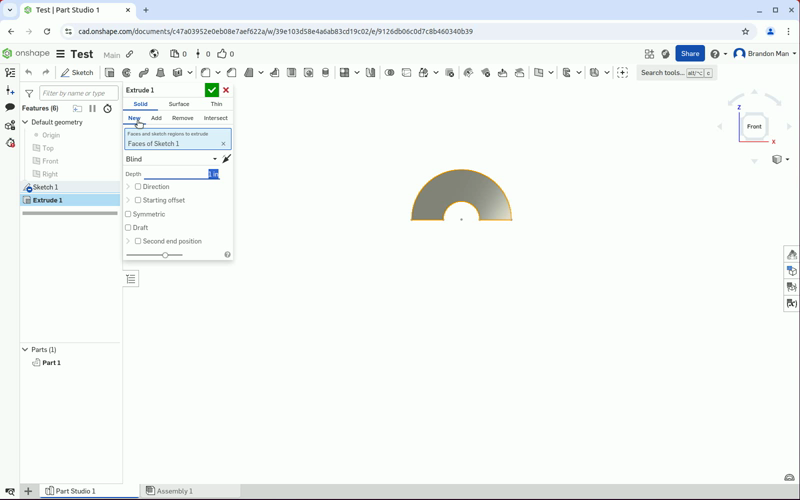
text(8.906)
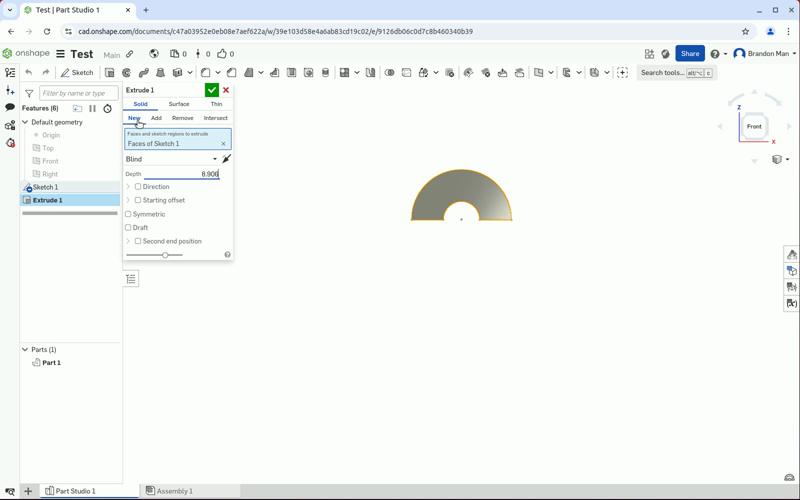
key(enter)
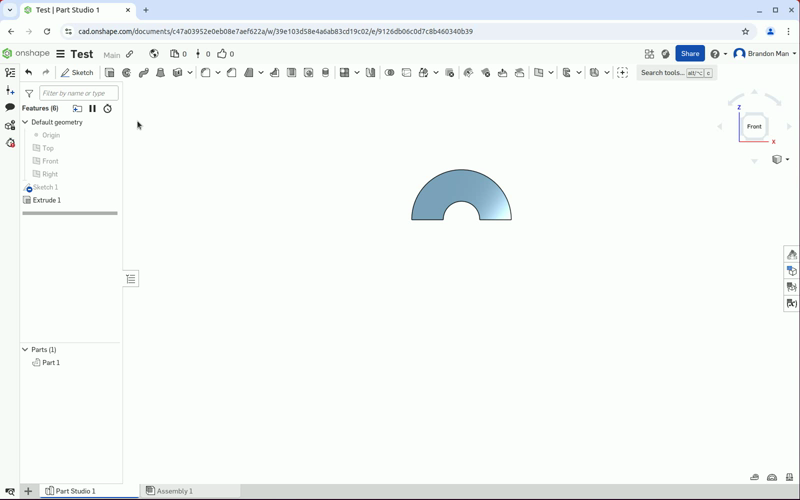
key(shift+h)
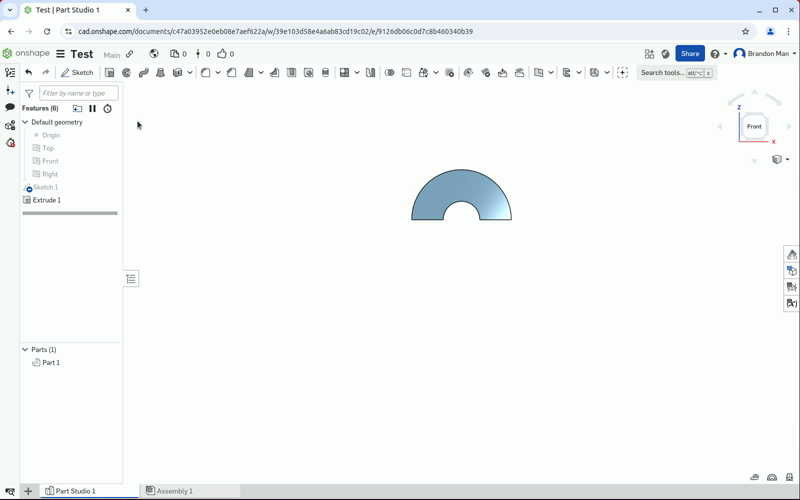
key(shift+h)
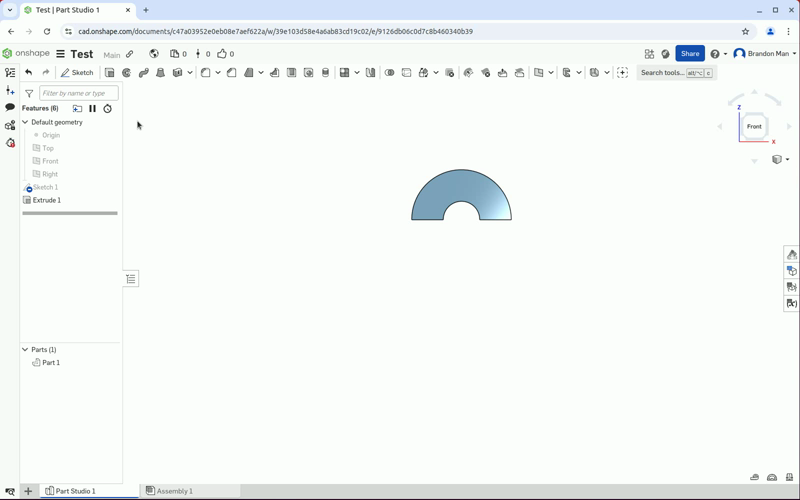
mouse_move(73, 189)
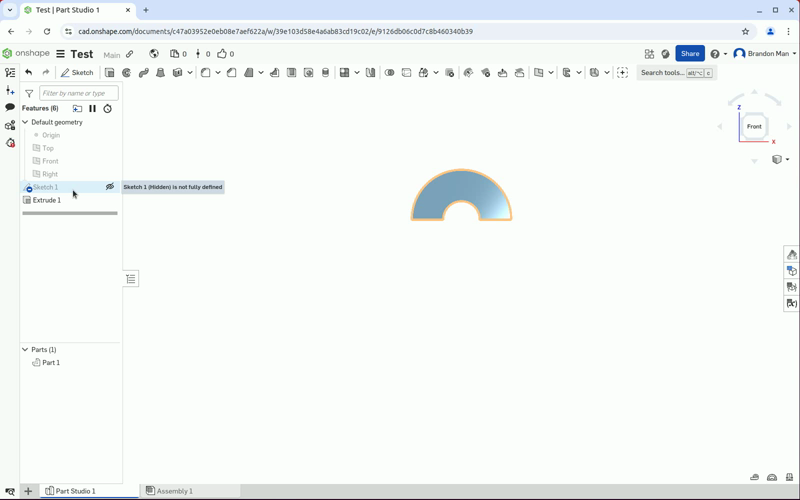
click(73, 189)
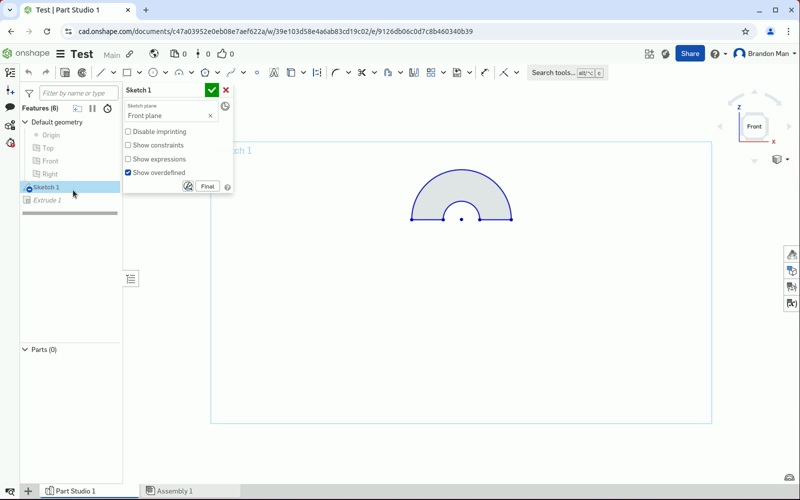
mouse_move(229, 92)
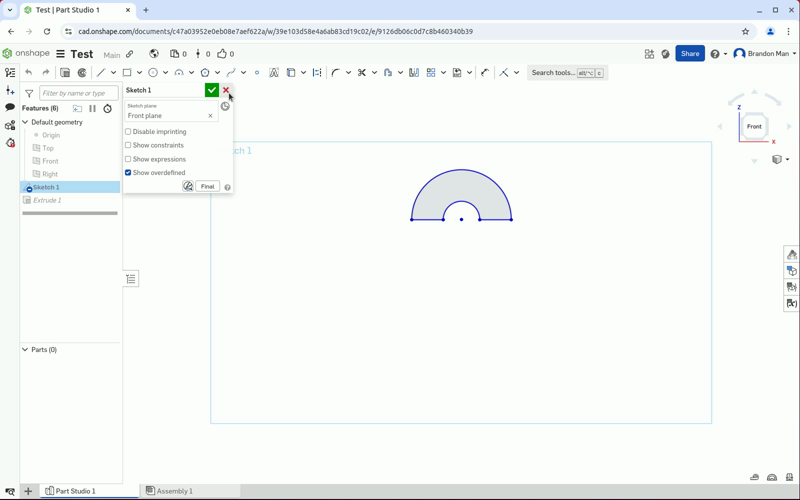
click(229, 92)
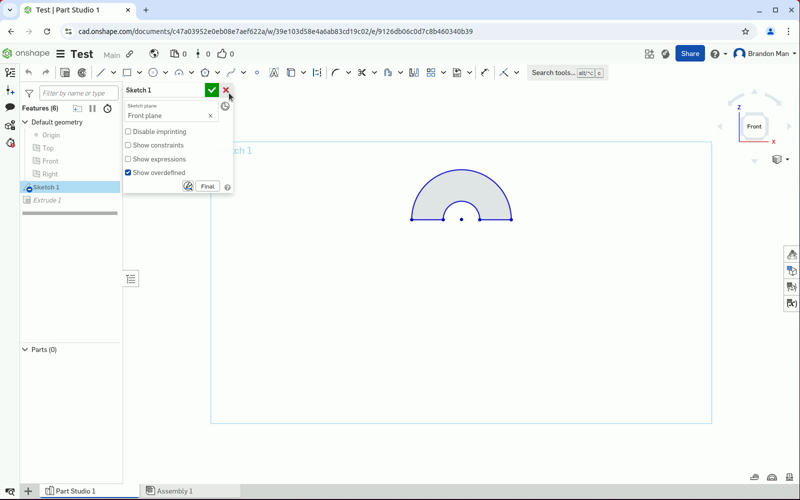
key(shift+s)
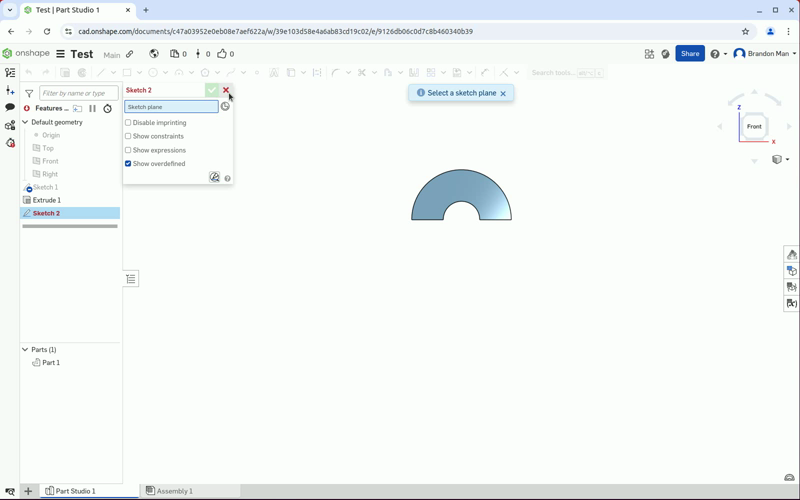
mouse_move(73, 163)
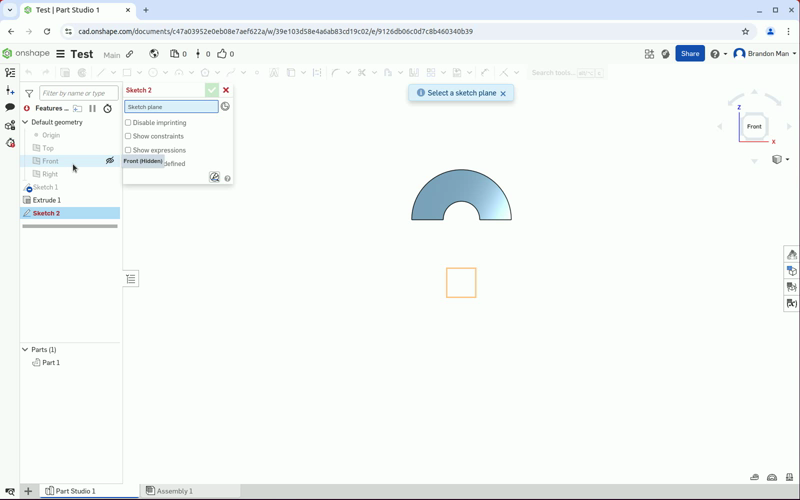
click(73, 163)
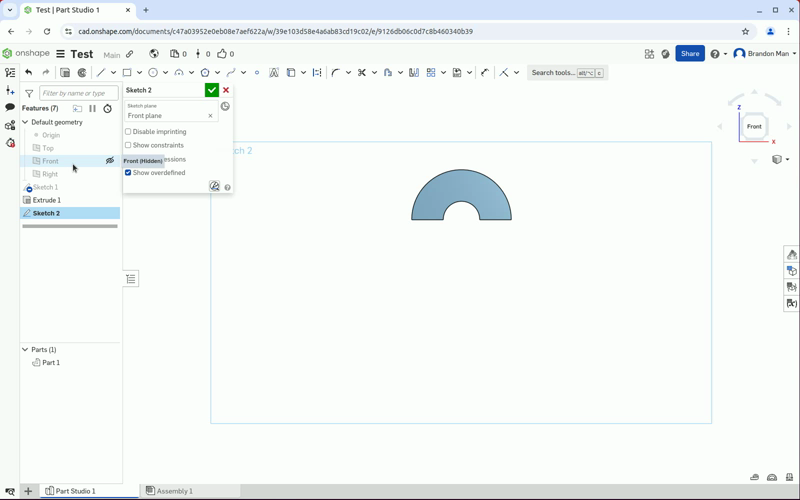
mouse_move(73, 352)
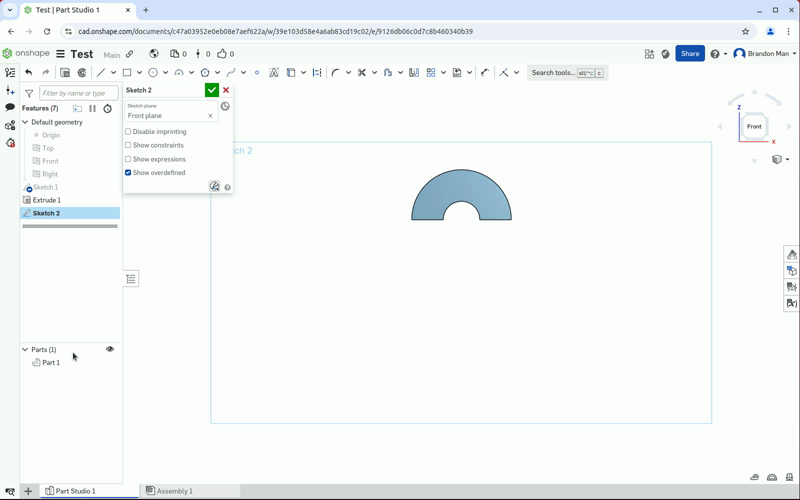
key(y)
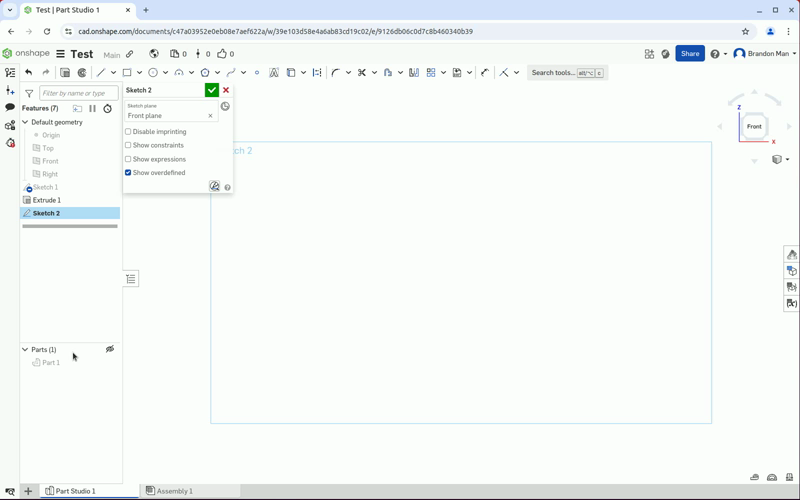
key(l)
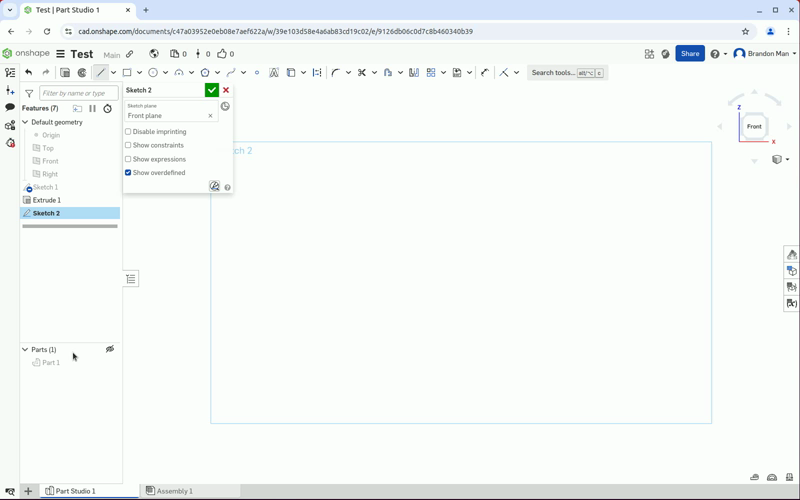
key_down(shift)
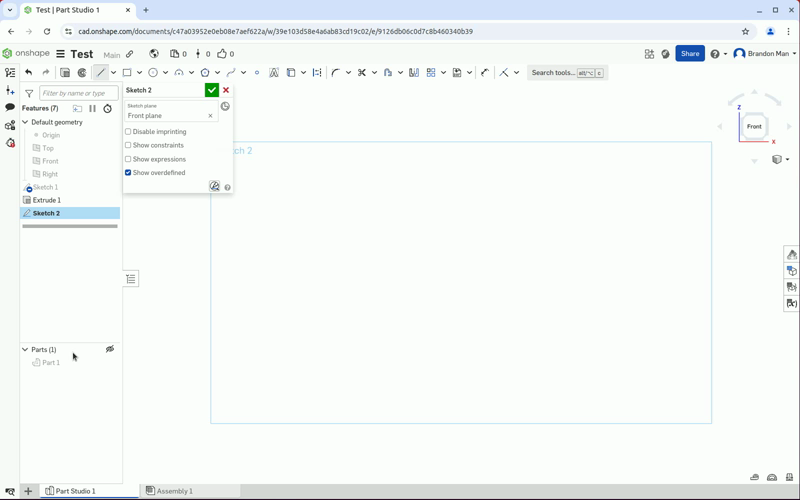
mouse_move(411, 346)
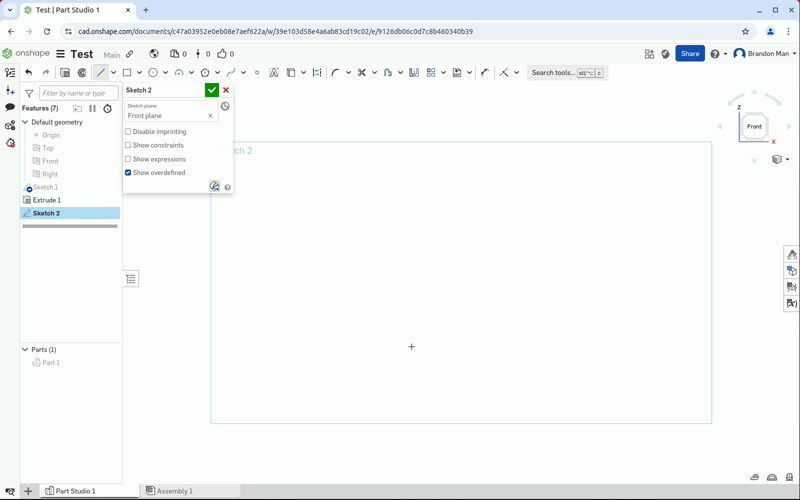
click(411, 346)
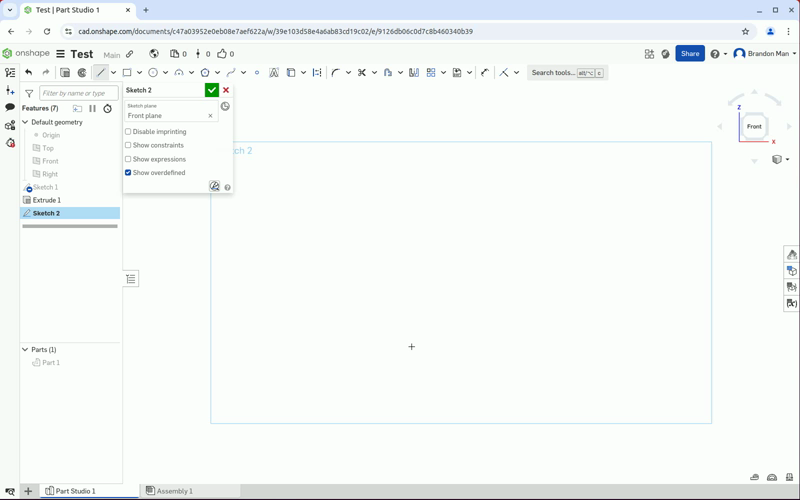
key_up(shift)
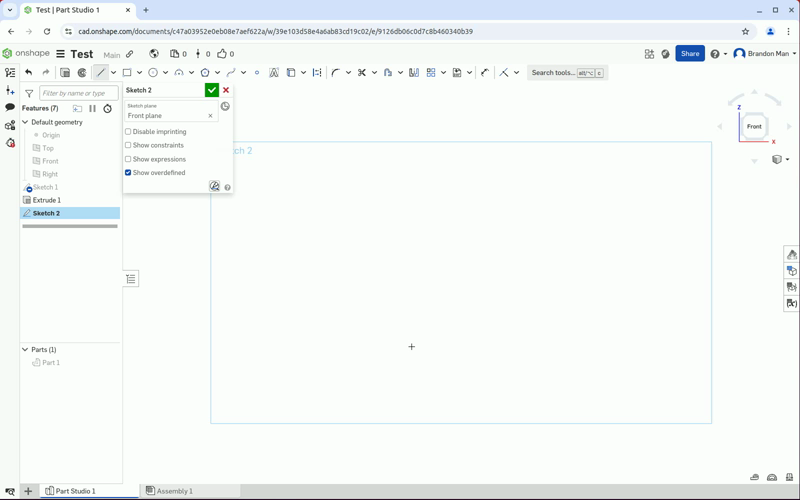
key_down(shift)
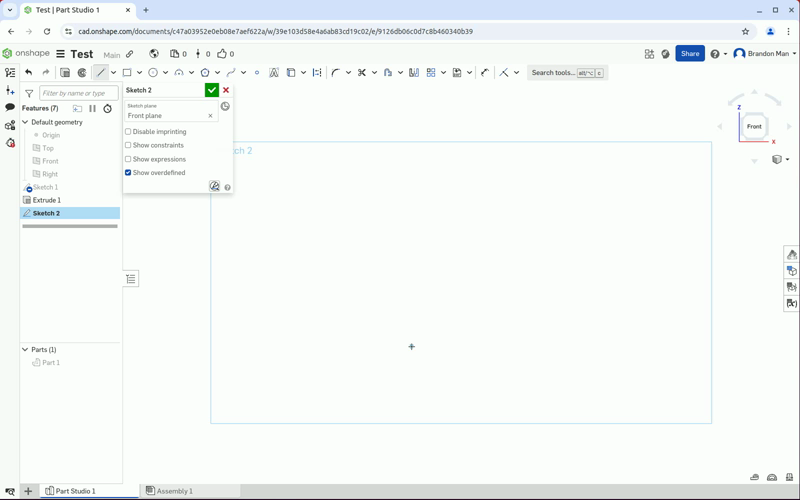
mouse_move(510, 346)
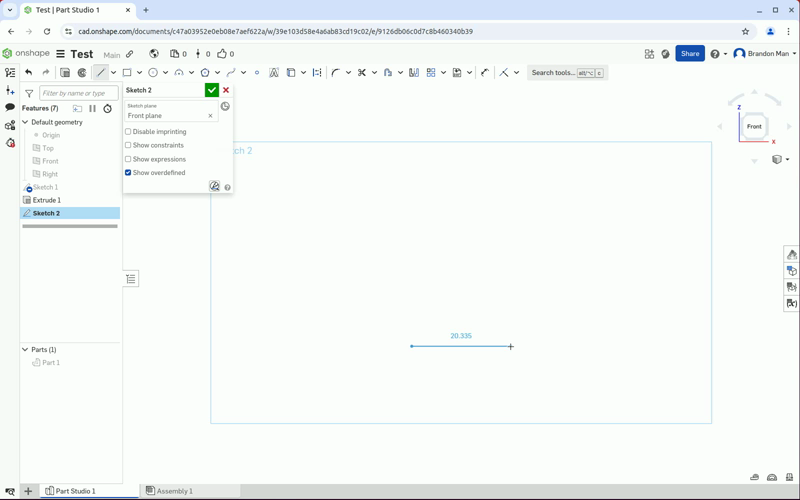
click(510, 346)
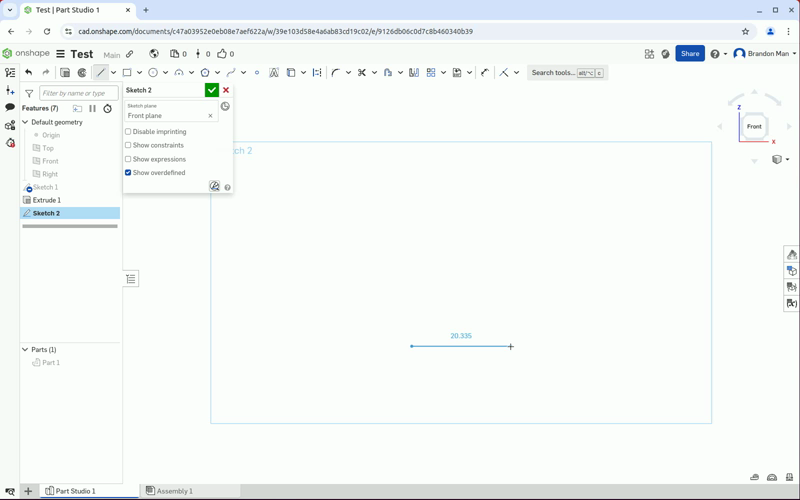
key_up(shift)
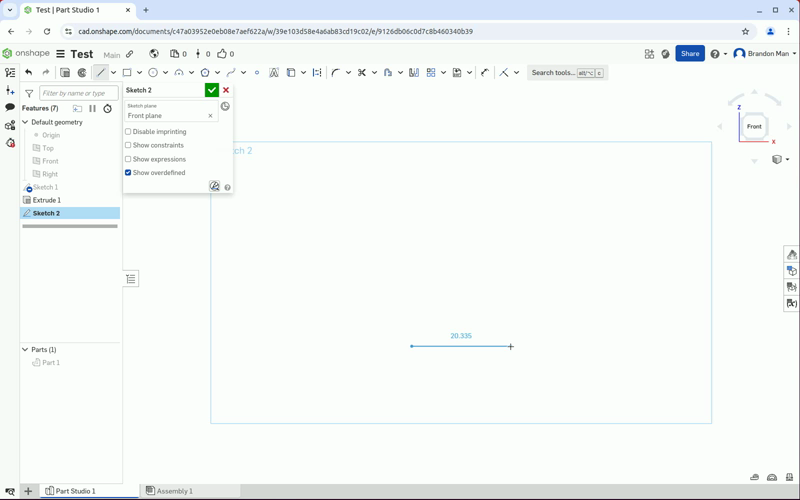
key_down(shift)
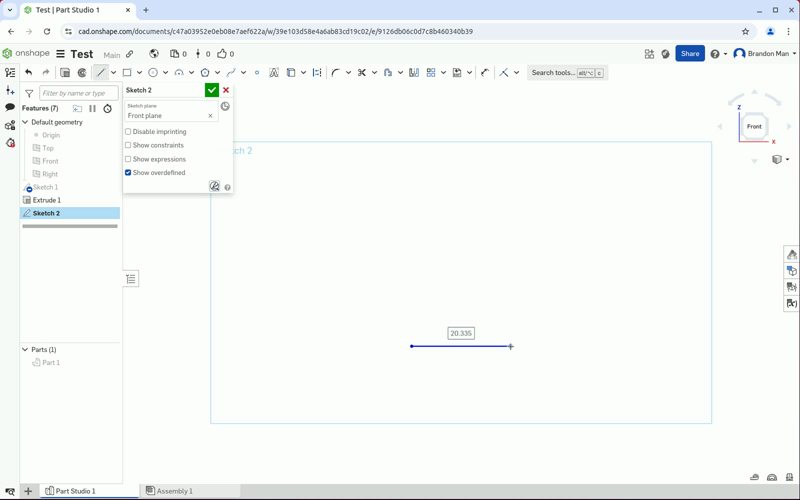
mouse_move(510, 221)
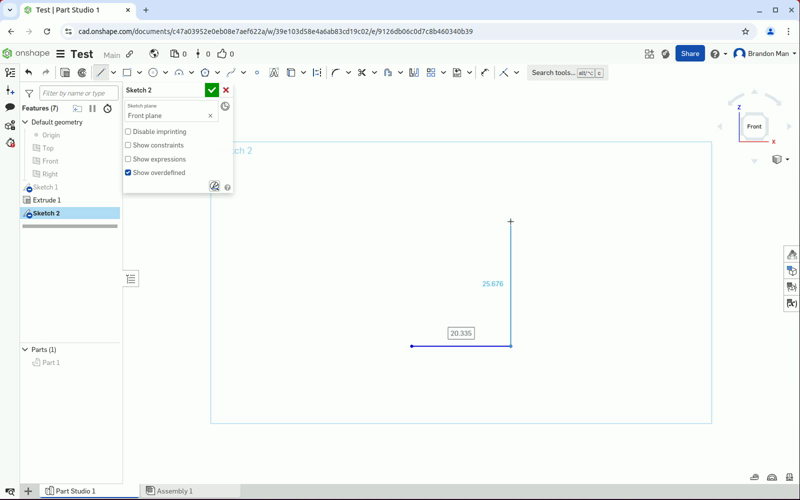
click(510, 221)
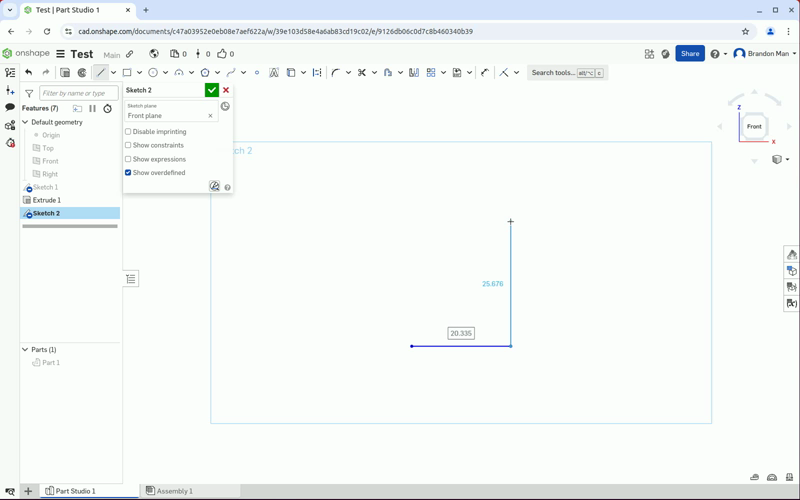
key_up(shift)
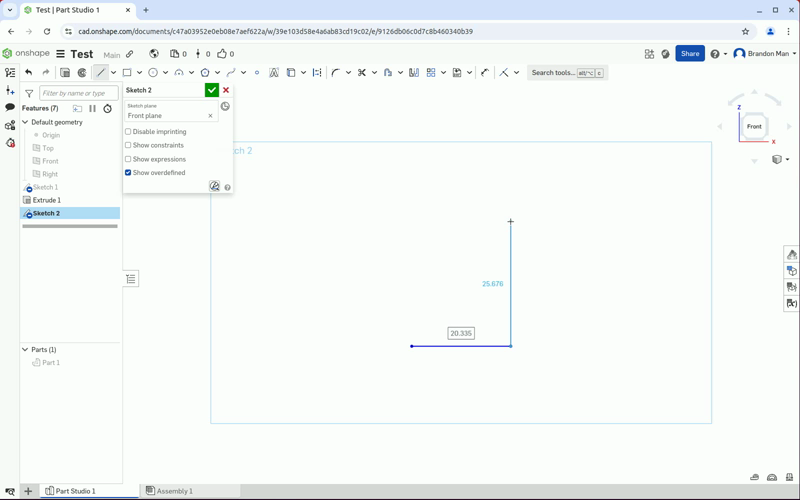
key_down(shift)
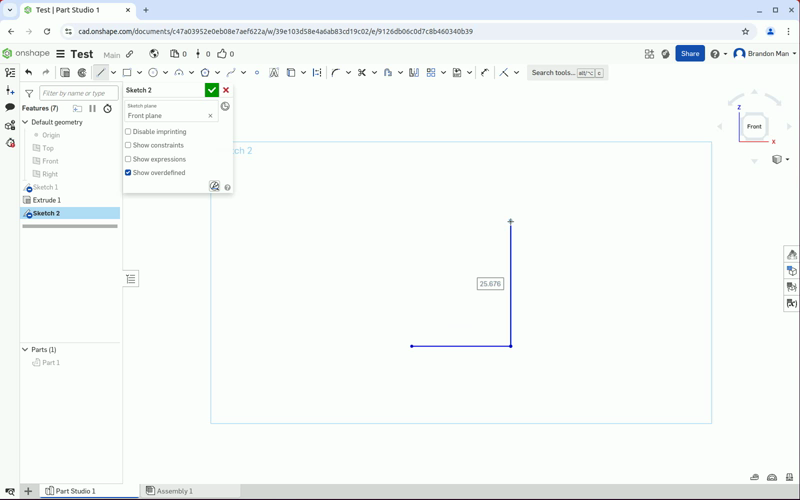
mouse_move(540, 221)
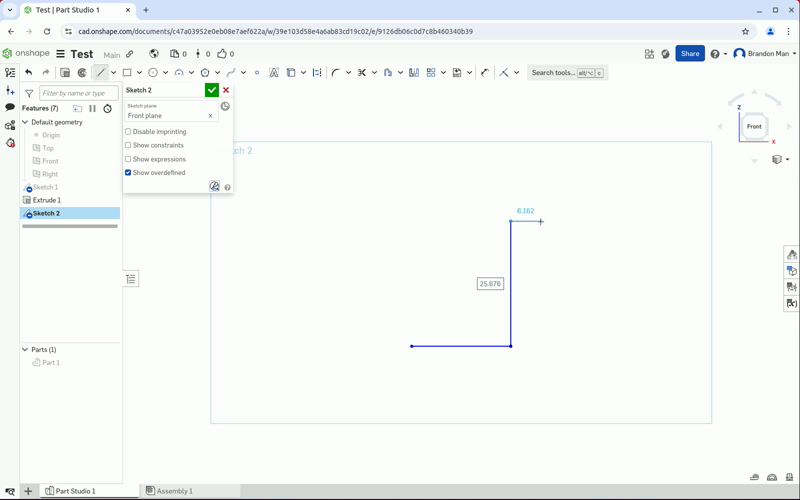
mouse_move(478, 221)
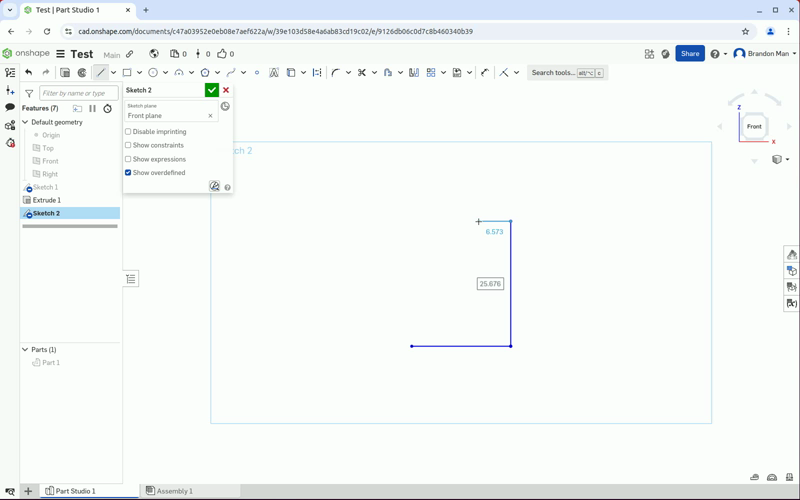
click(478, 221)
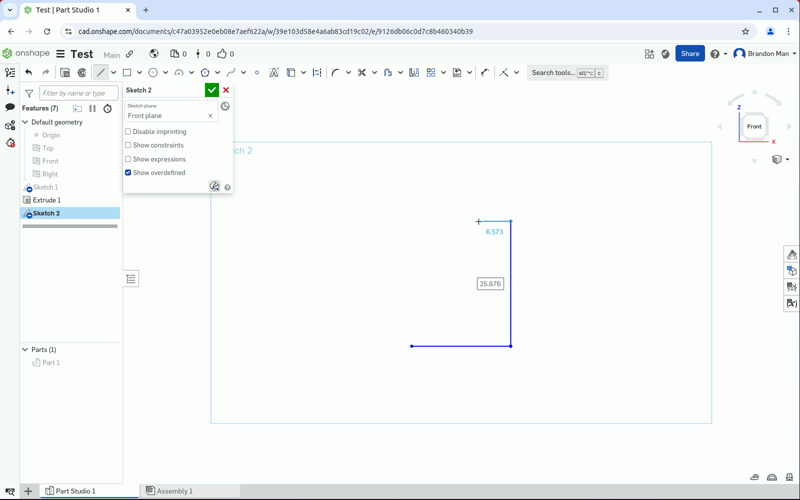
key_up(shift)
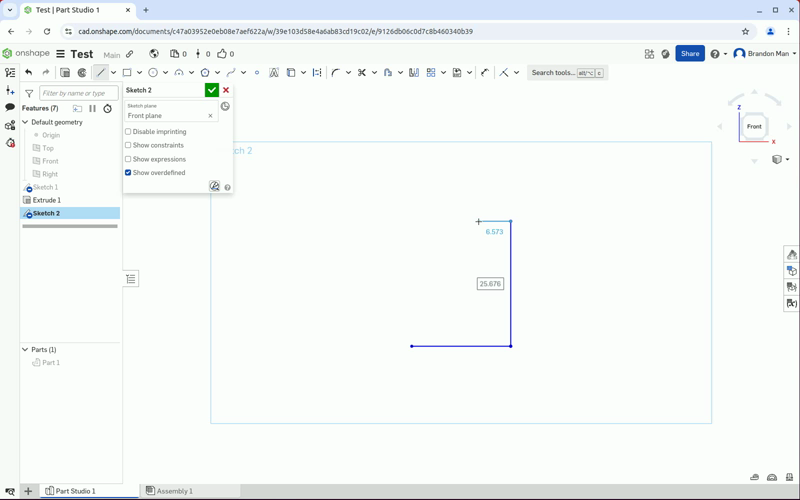
key(esc)
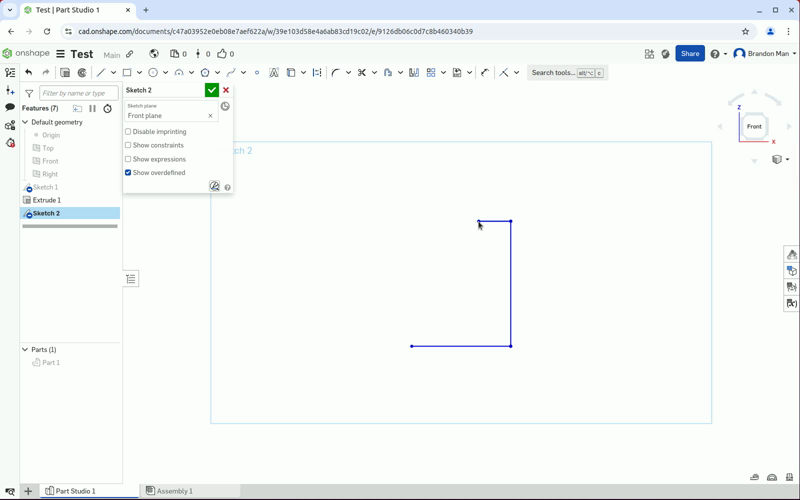
key(a)
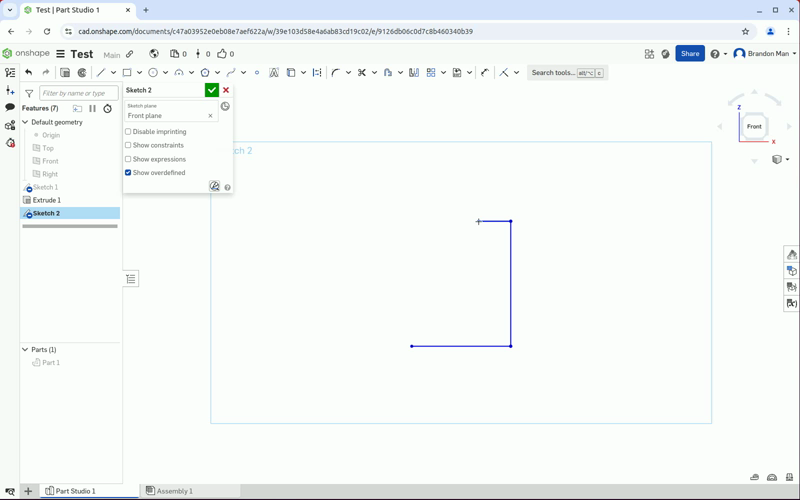
mouse_move(478, 221)
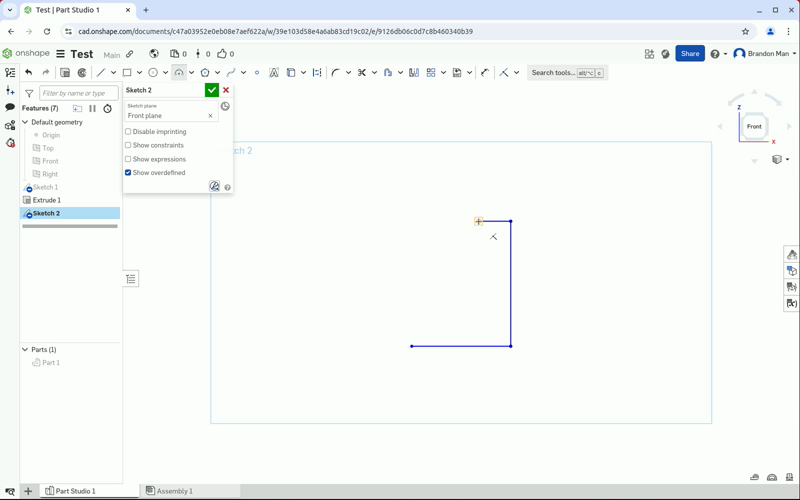
click(478, 221)
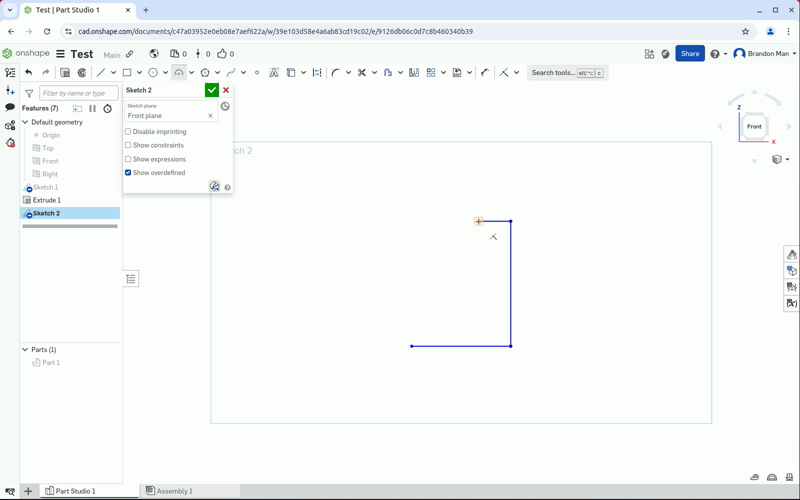
key_down(shift)
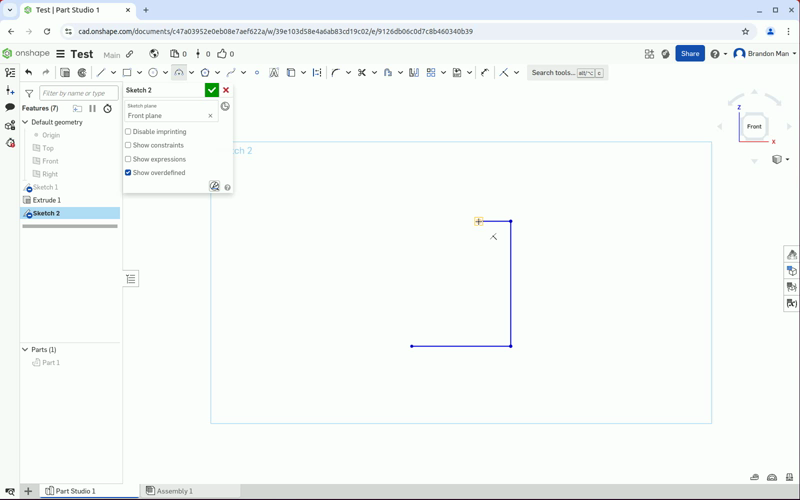
mouse_move(443, 221)
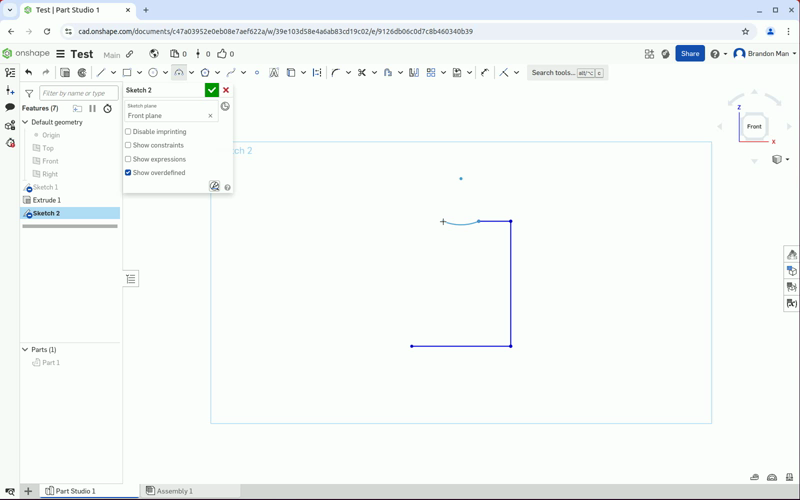
click(443, 221)
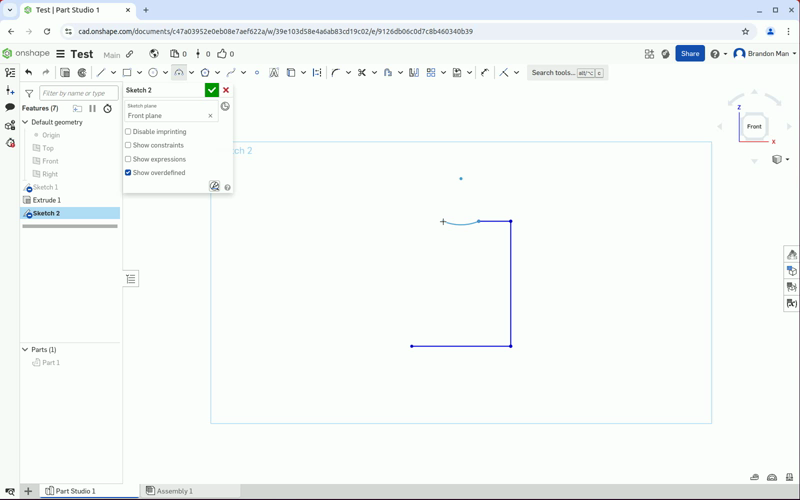
mouse_move(461, 238)
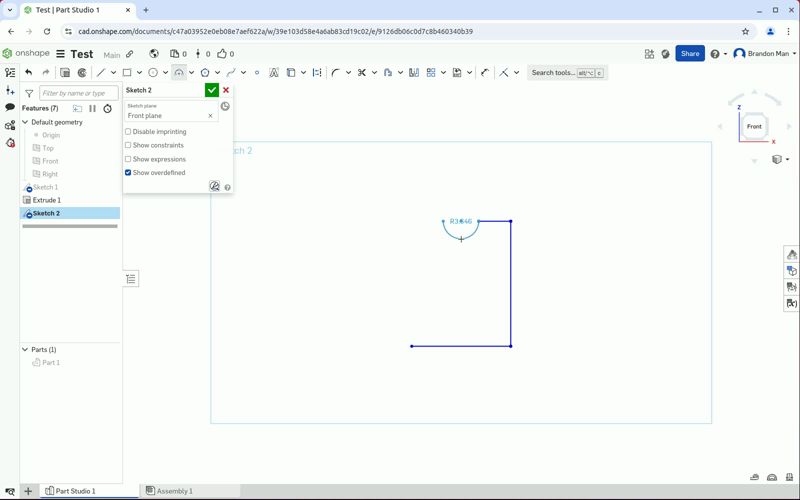
click(461, 238)
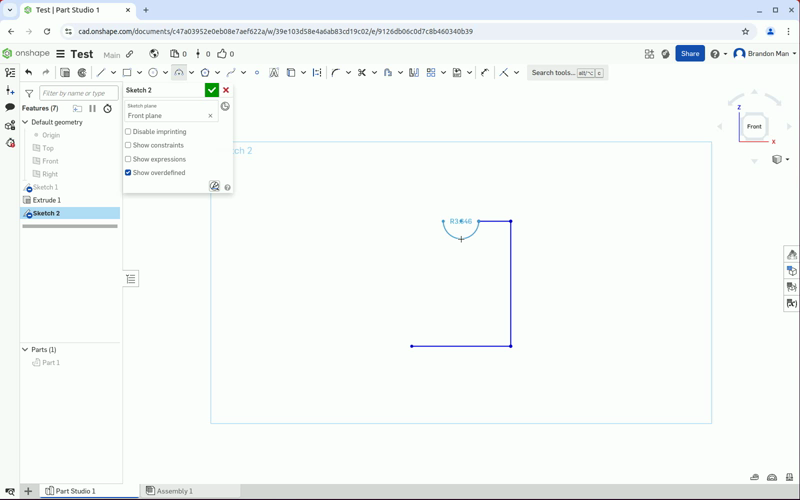
key_up(shift)
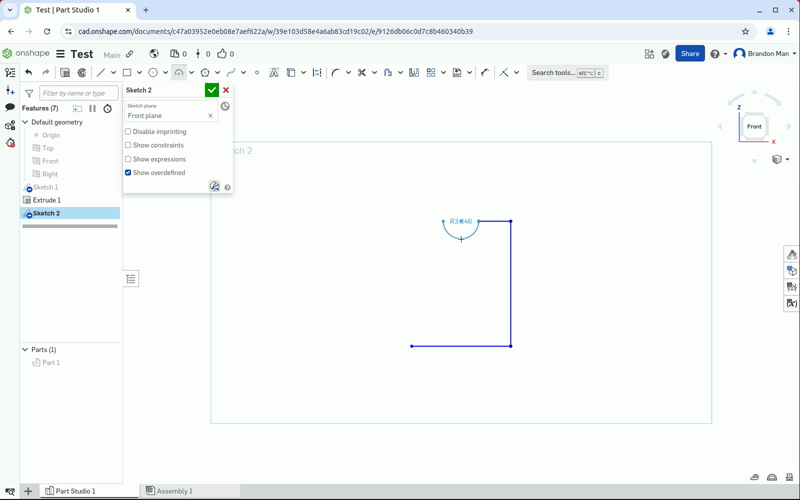
key(esc)
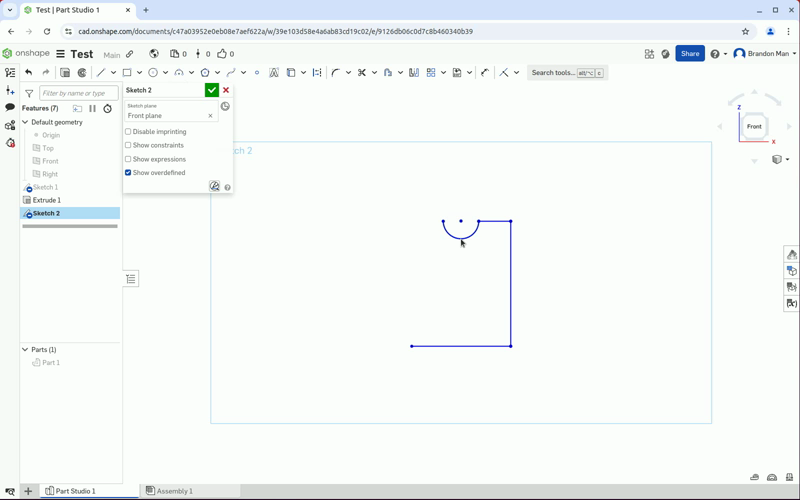
key(l)
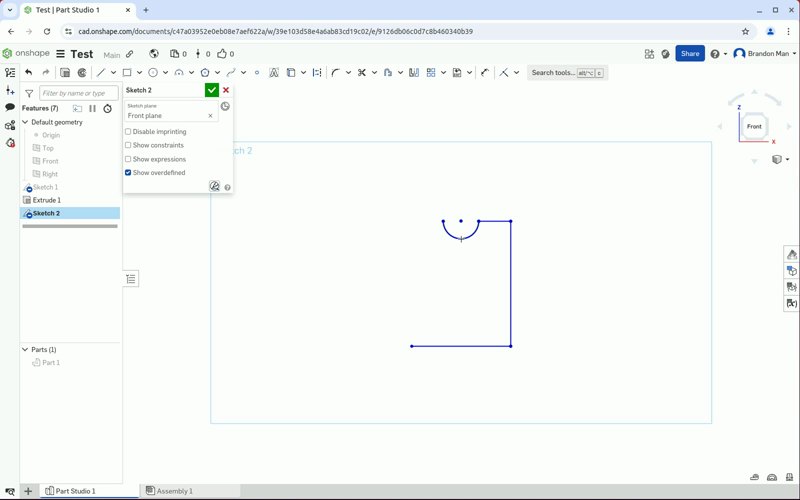
mouse_move(443, 221)
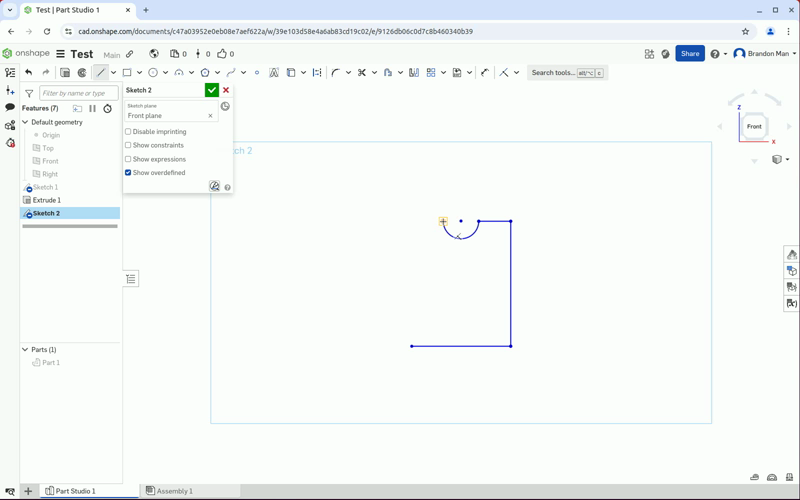
click(443, 221)
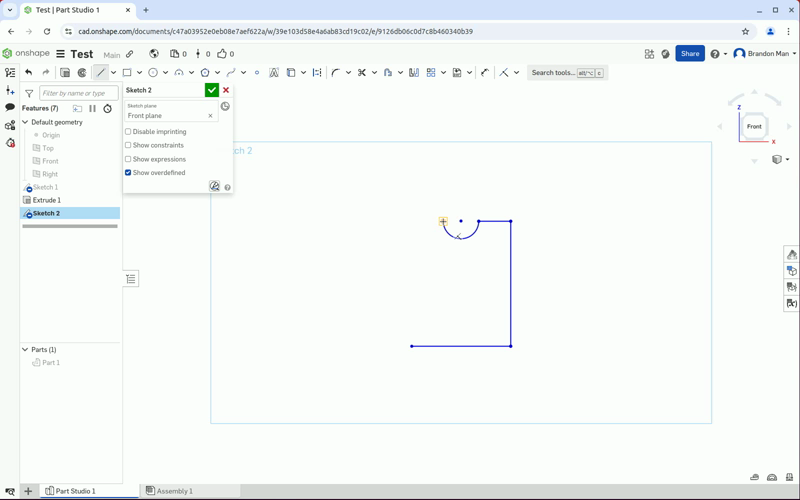
key_down(shift)
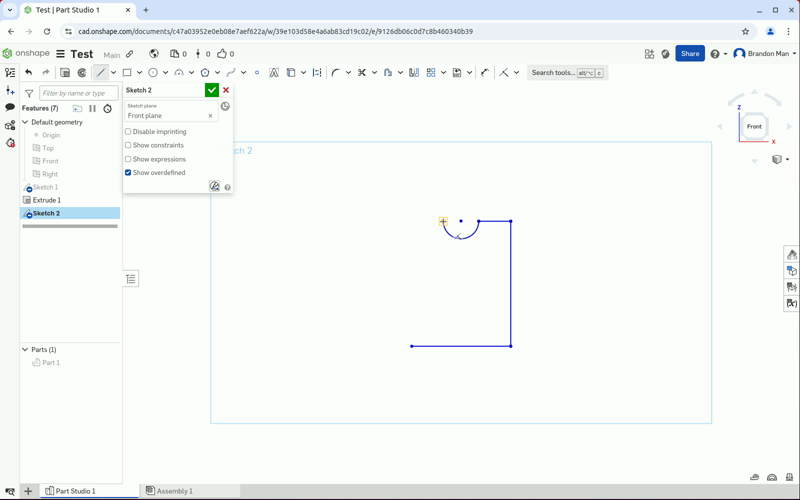
mouse_move(473, 221)
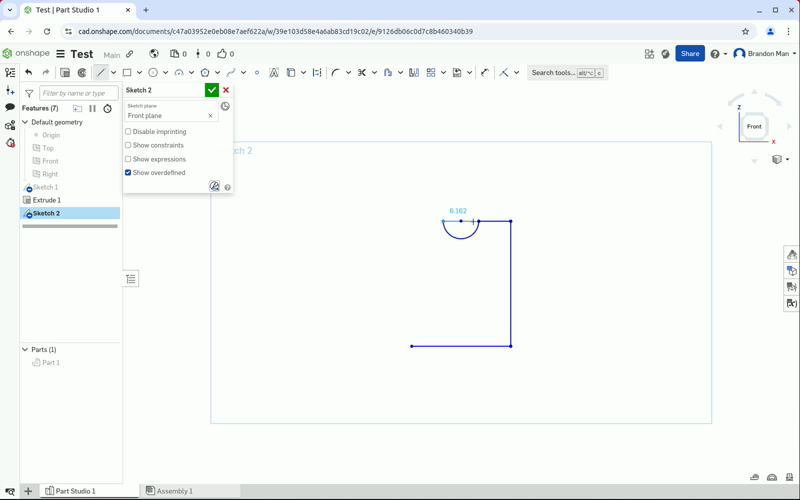
mouse_move(411, 221)
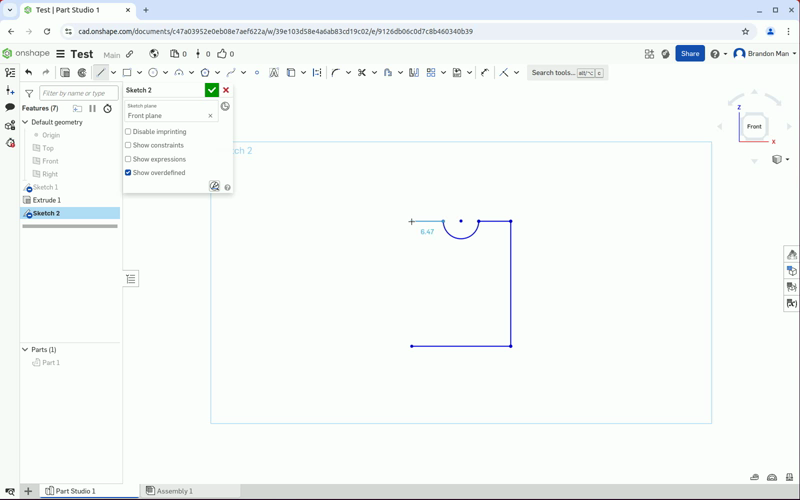
click(411, 221)
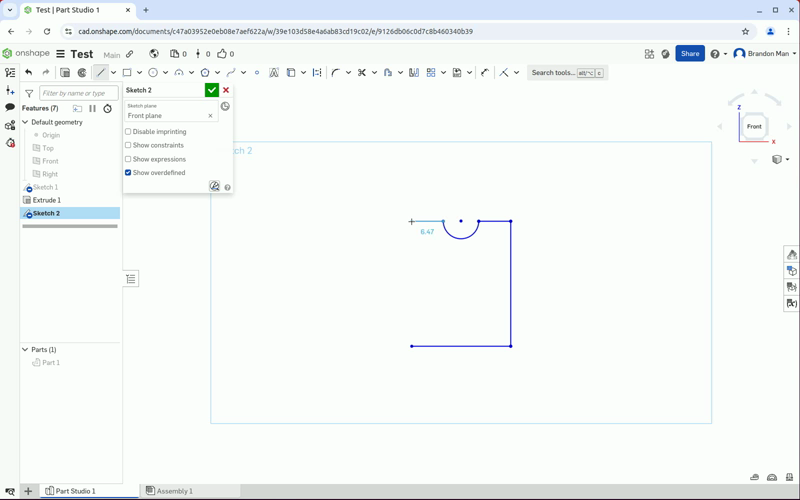
key_up(shift)
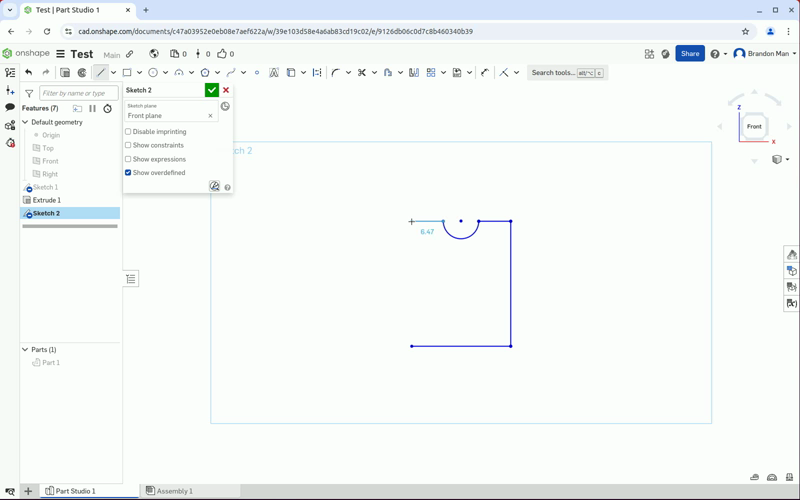
key_down(shift)
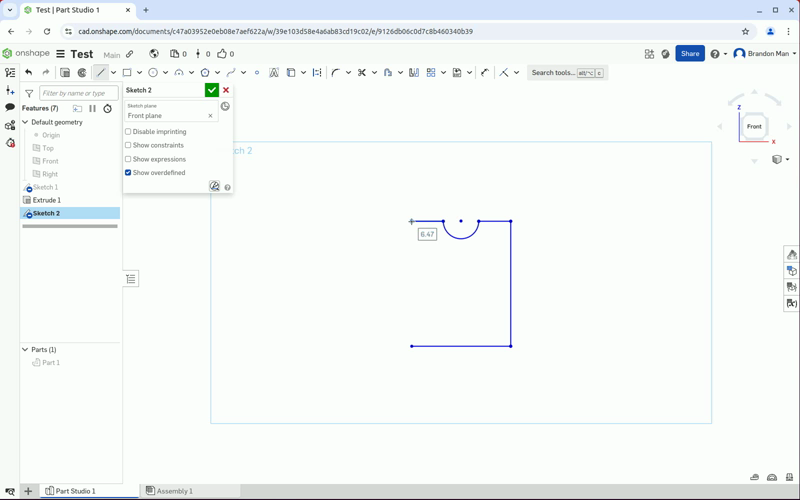
mouse_move(411, 346)
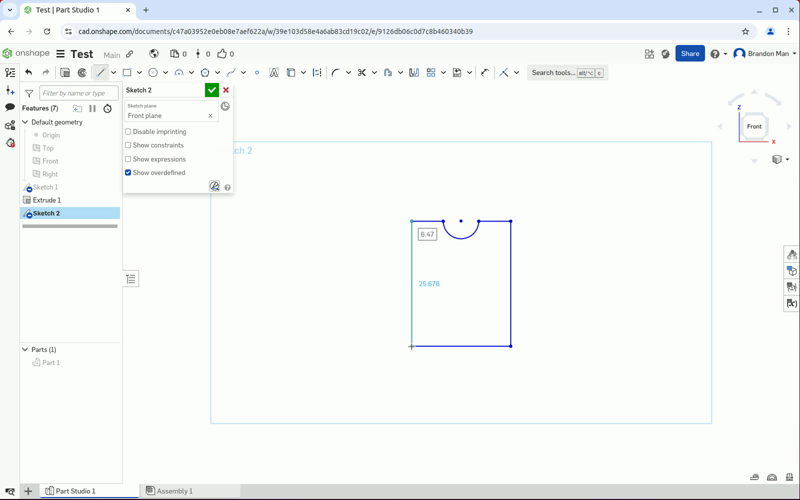
key_up(shift)
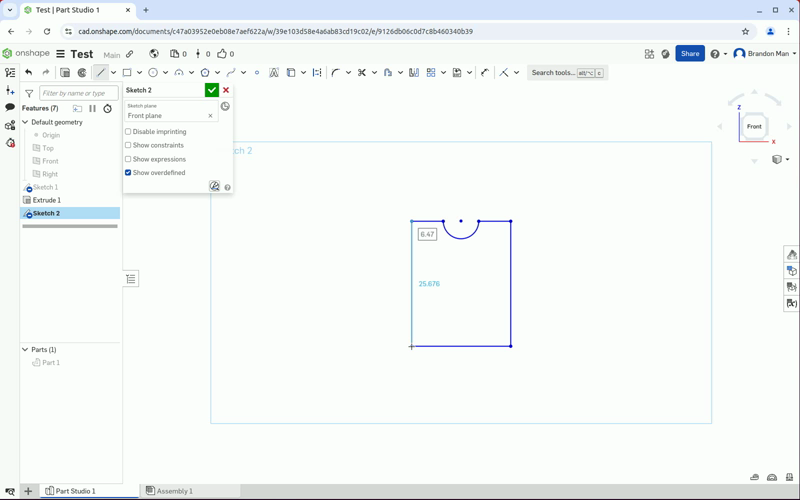
click(411, 346)
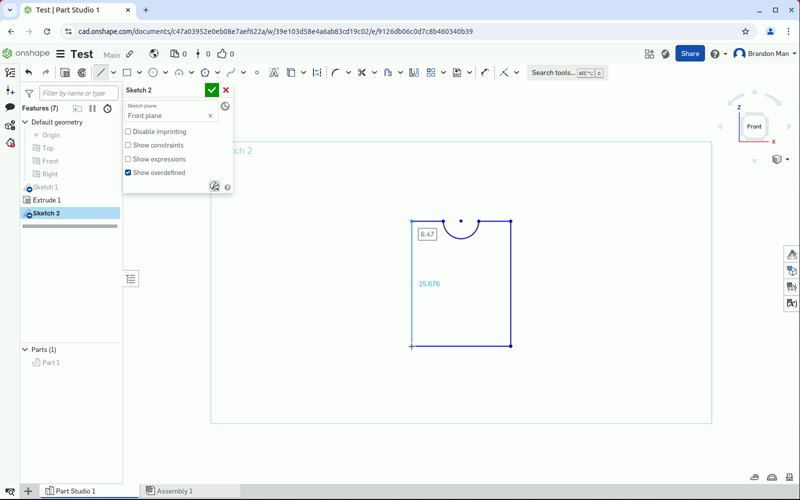
key(esc)
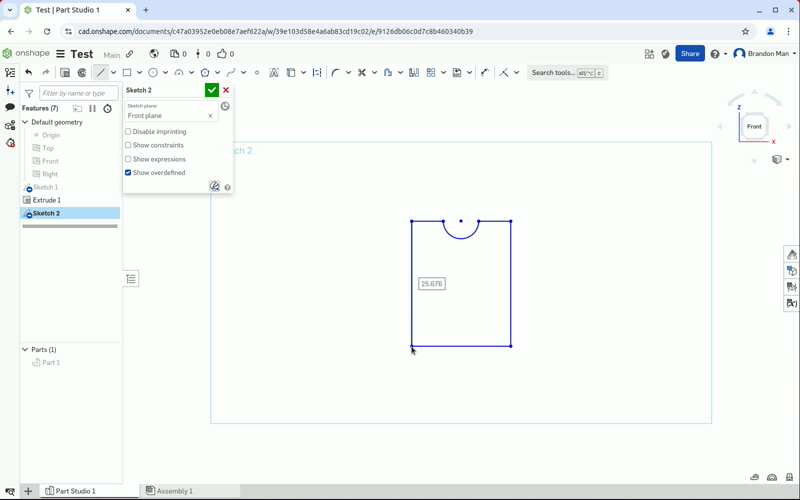
mouse_move(467, 259)
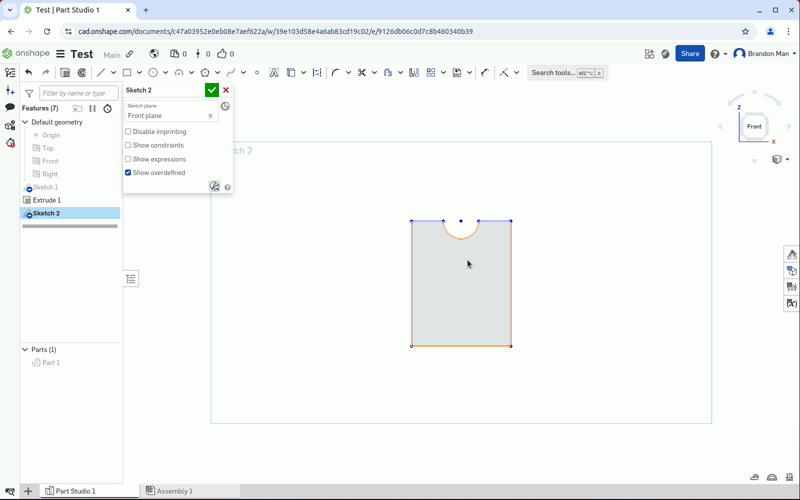
scroll(6)
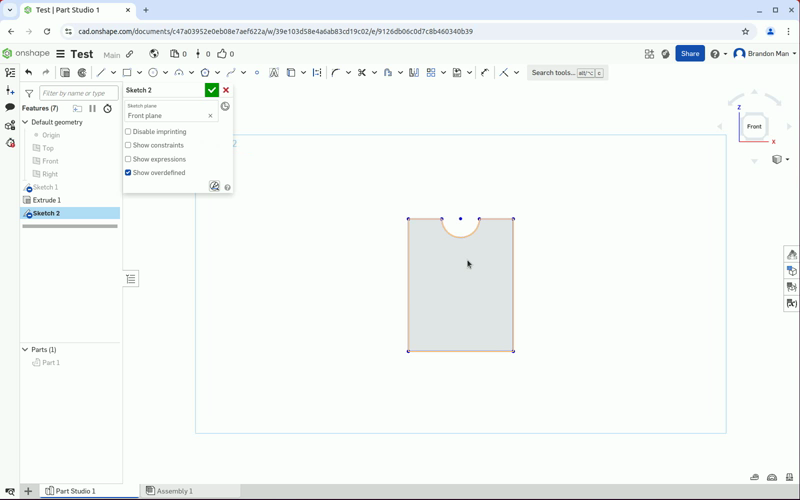
scroll(6)
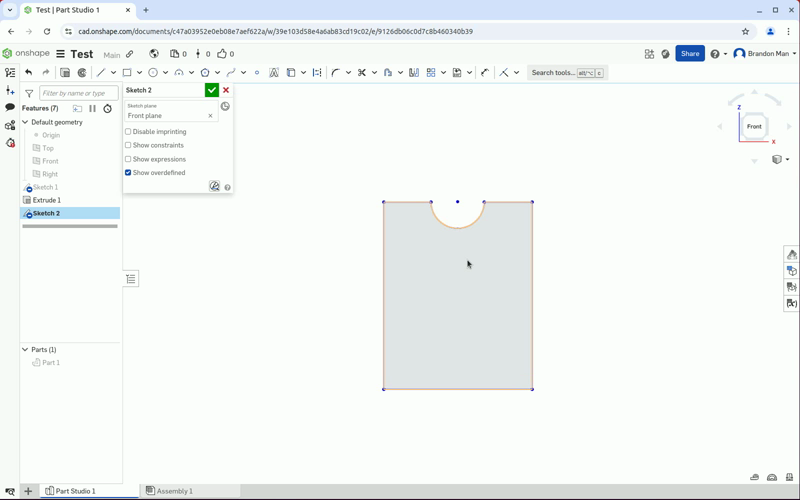
scroll(6)
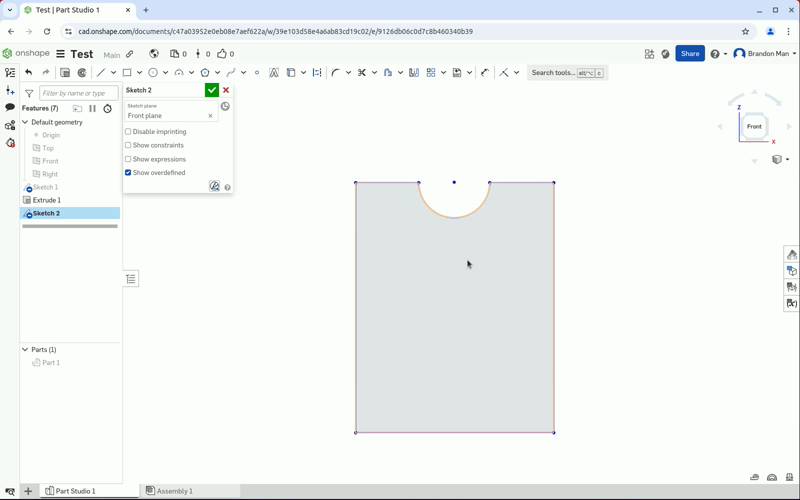
scroll(6)
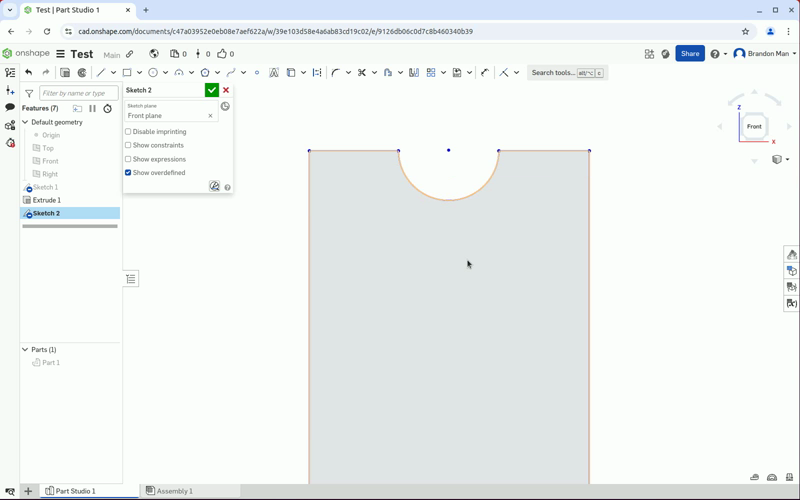
scroll(6)
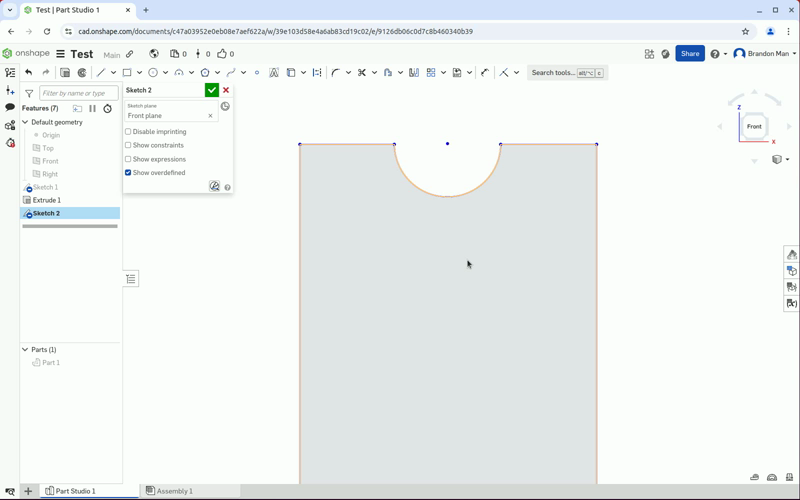
scroll(6)
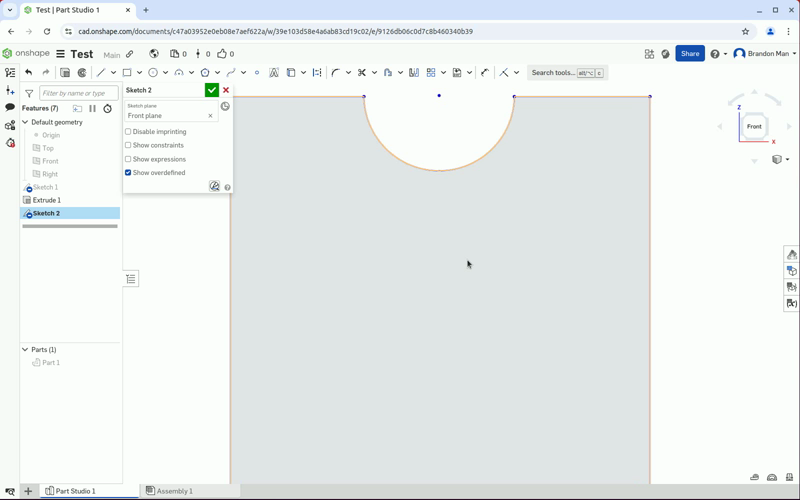
scroll(6)
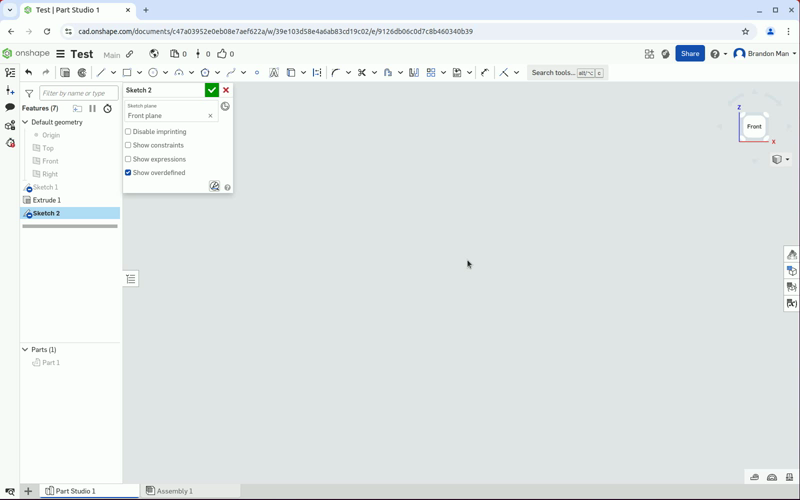
click(467, 259)
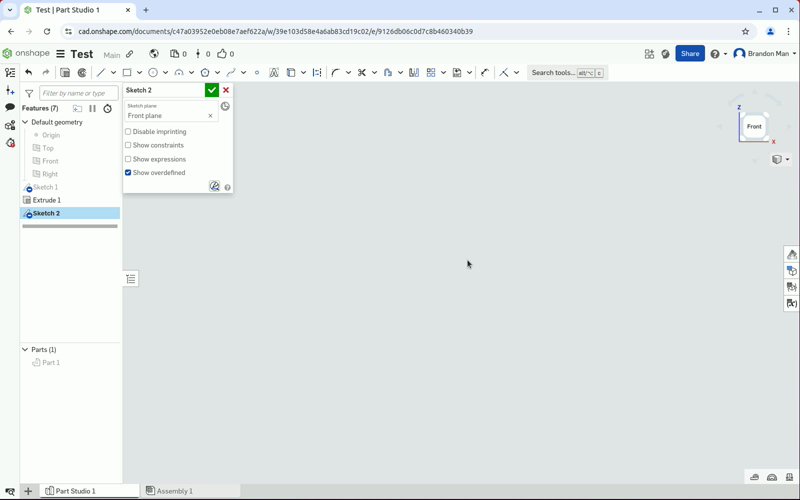
scroll(-6)
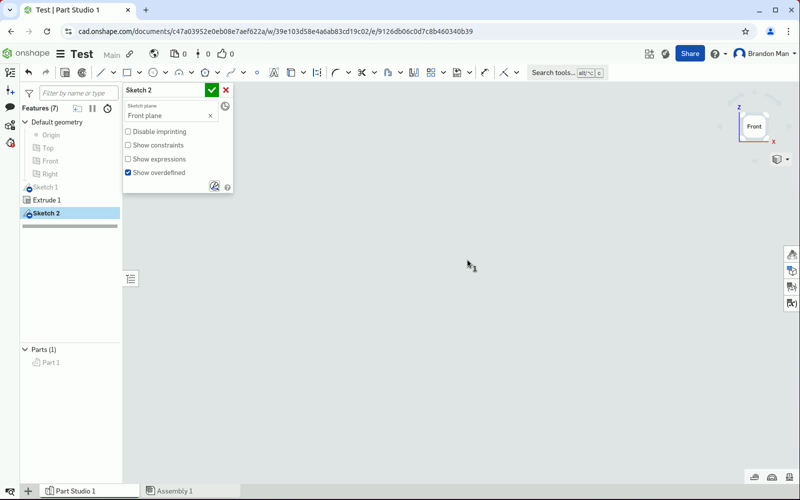
scroll(-6)
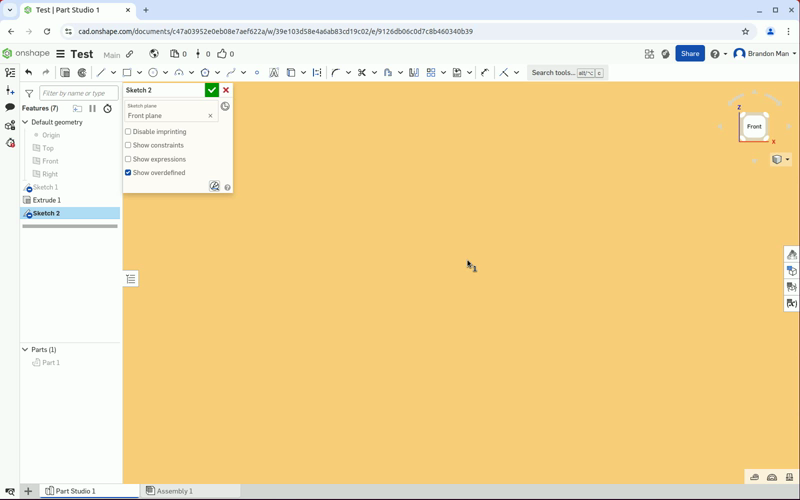
scroll(-6)
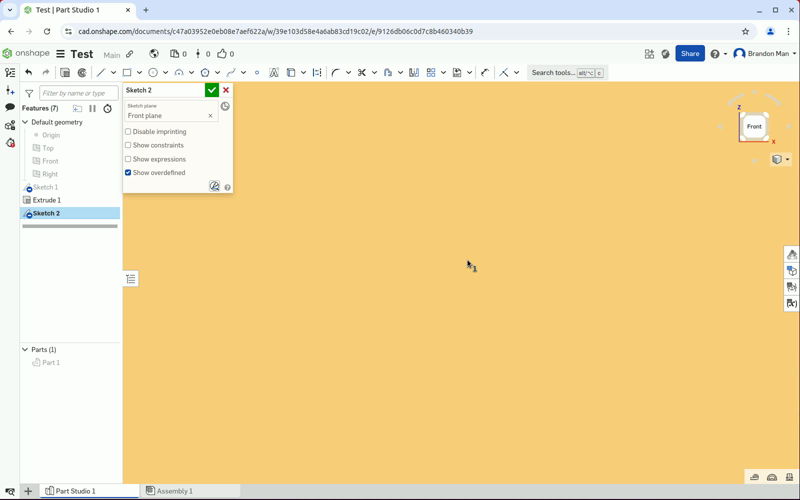
scroll(-6)
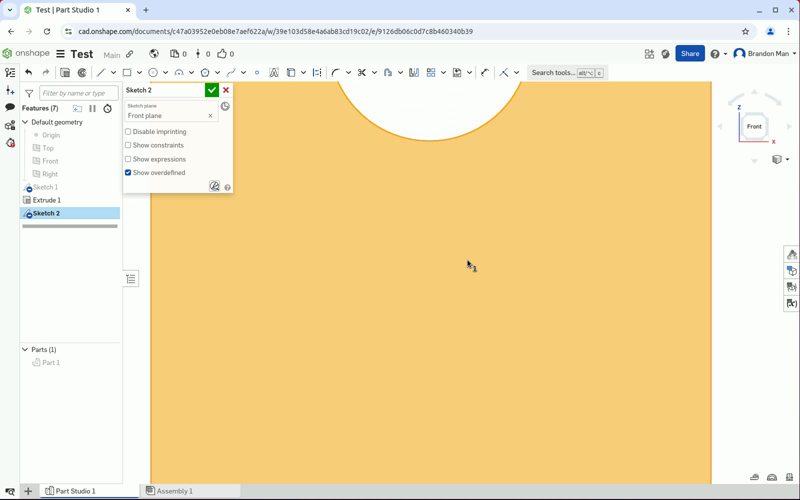
scroll(-6)
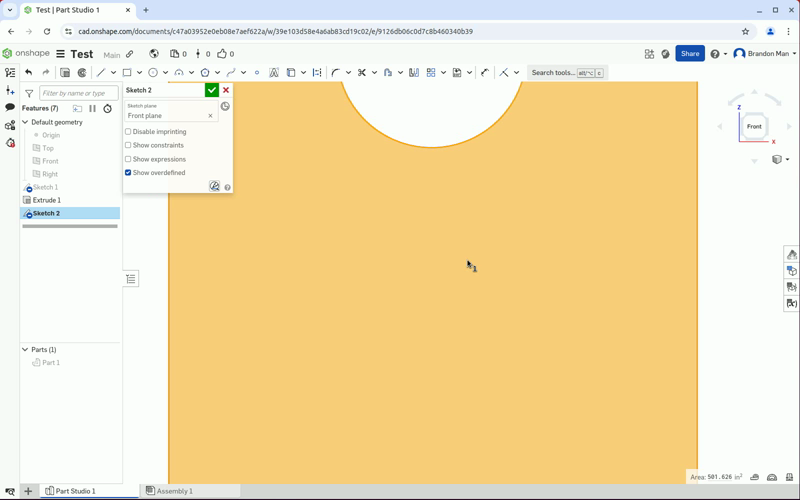
scroll(-6)
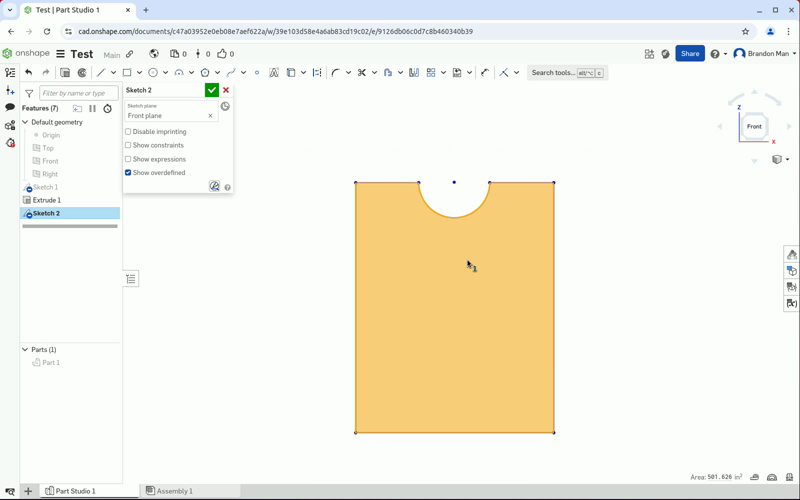
scroll(-6)
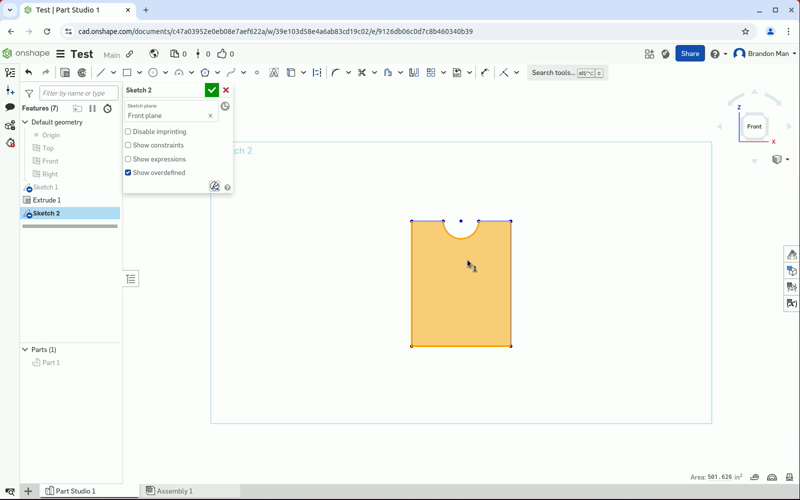
mouse_move(73, 352)
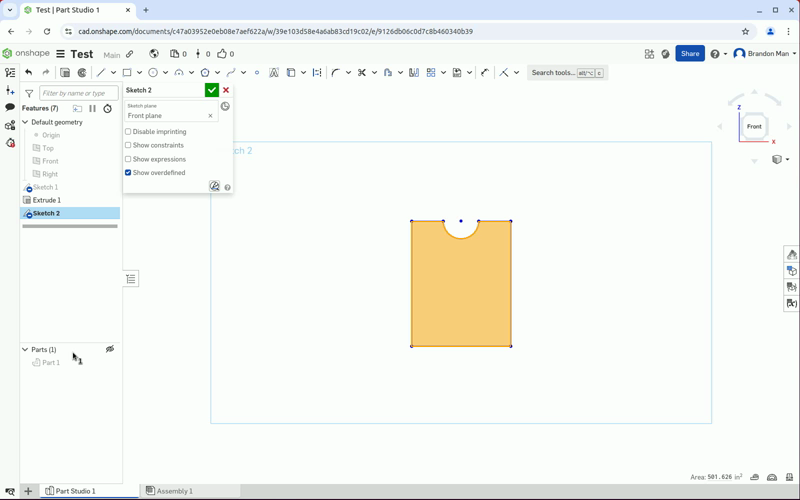
key(shift+y)
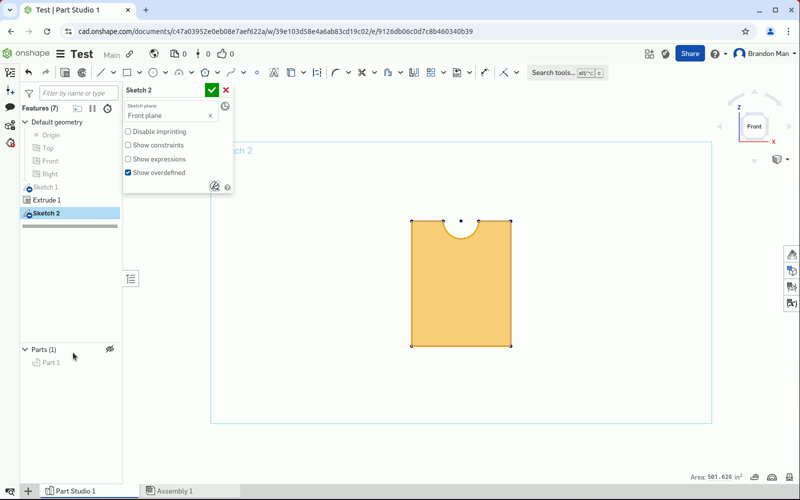
key(shift+e)
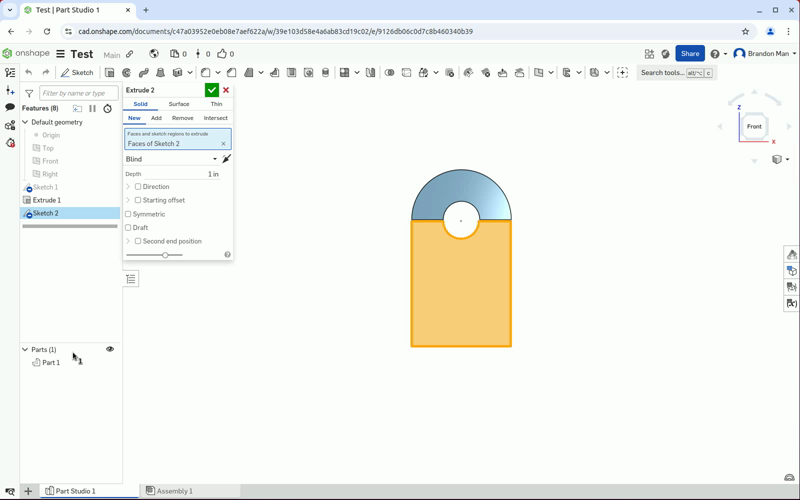
mouse_move(143, 106)
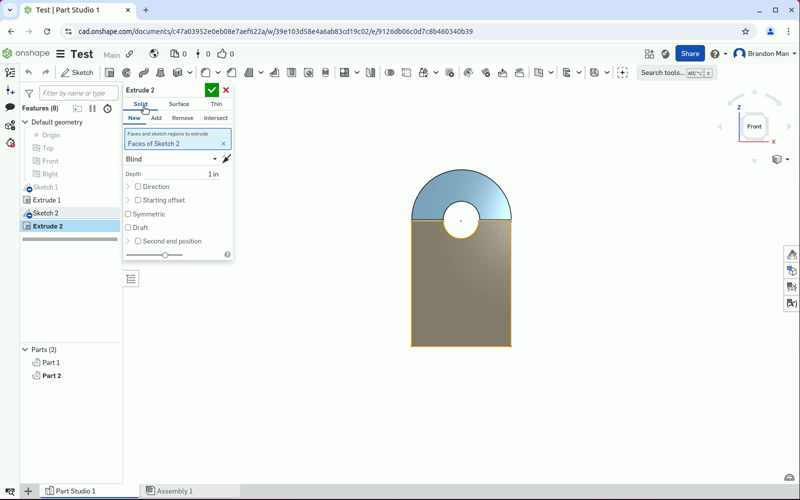
click(143, 106)
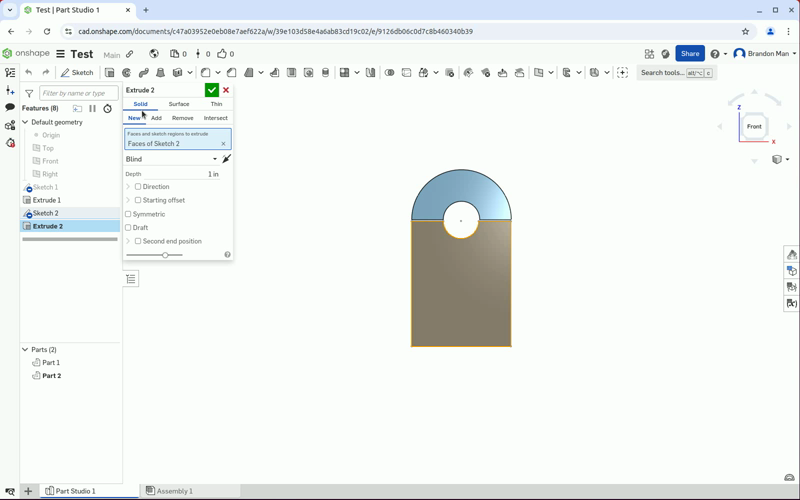
mouse_move(137, 120)
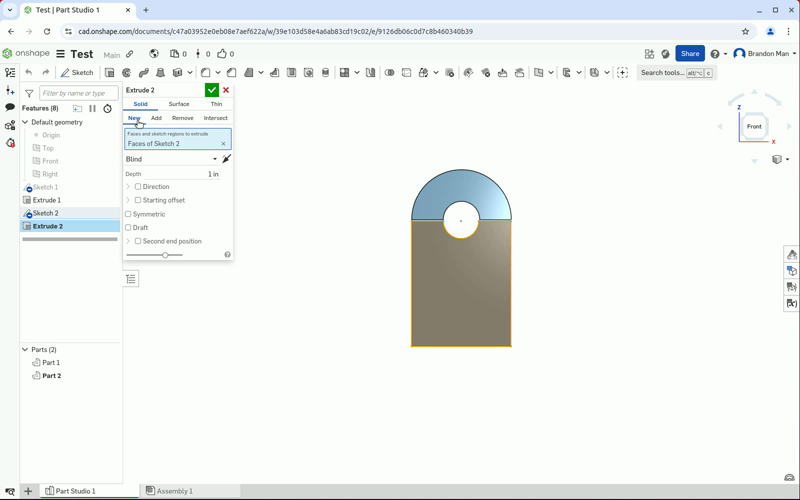
click(137, 120)
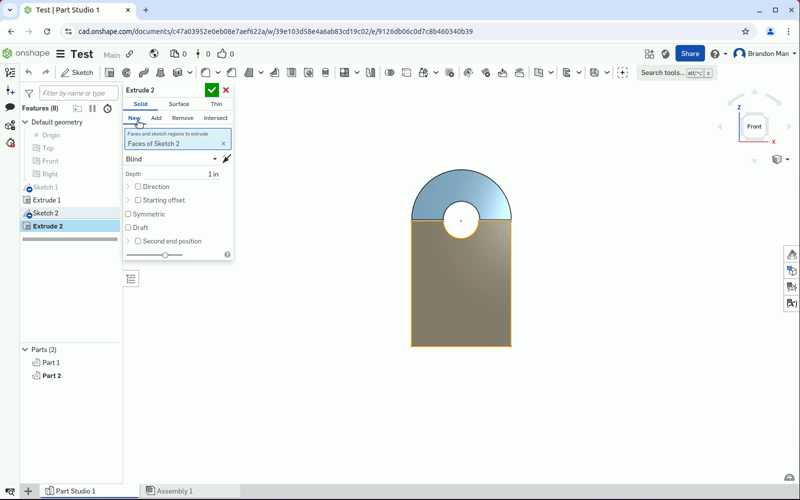
key(tab, 4)
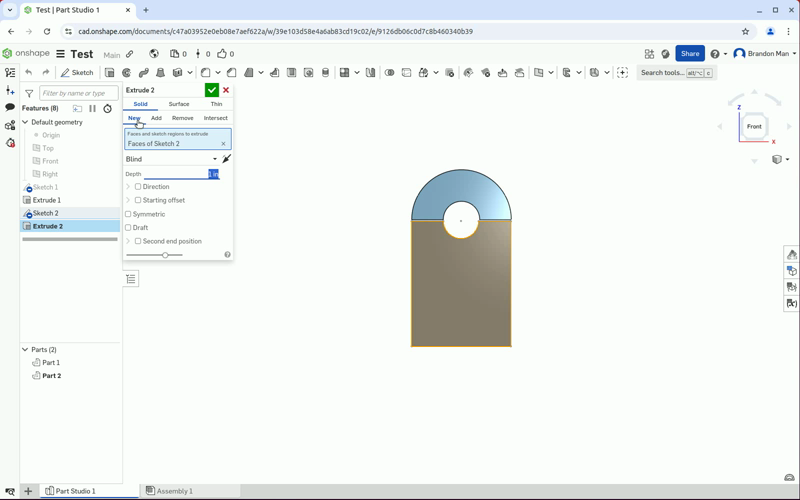
text(8.906)
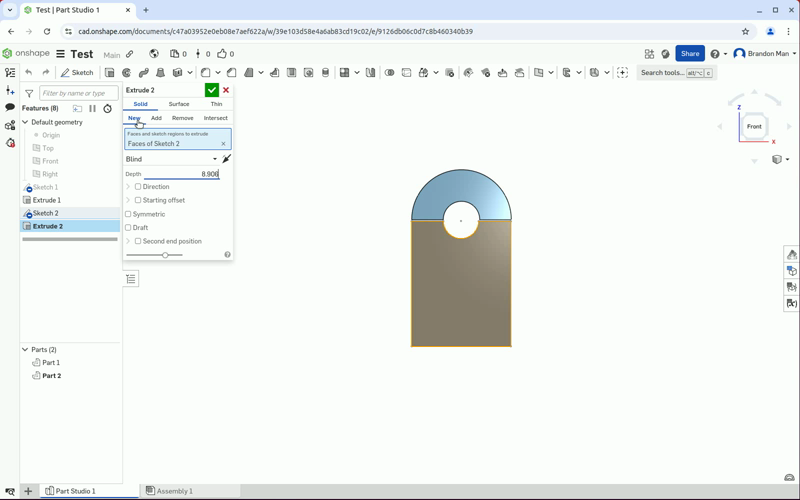
key(enter)
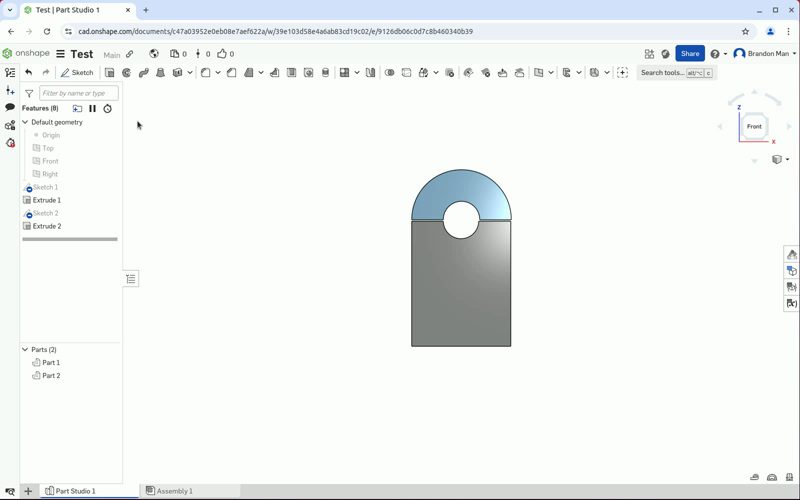
key(shift+h)
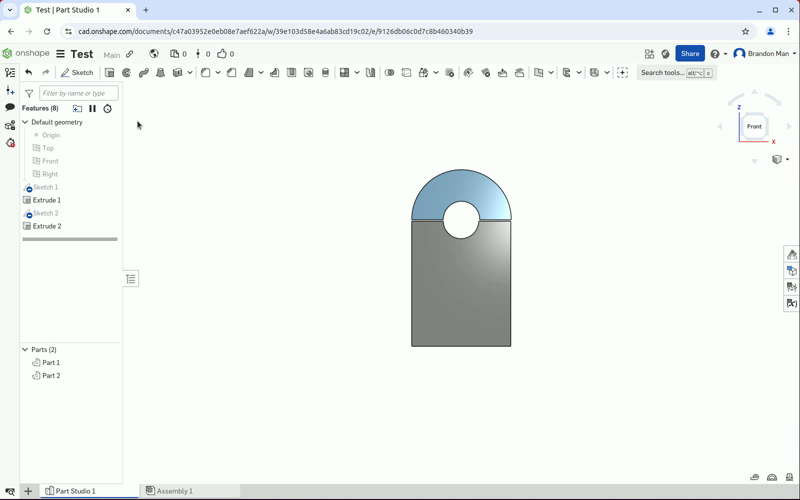
key(shift+h)
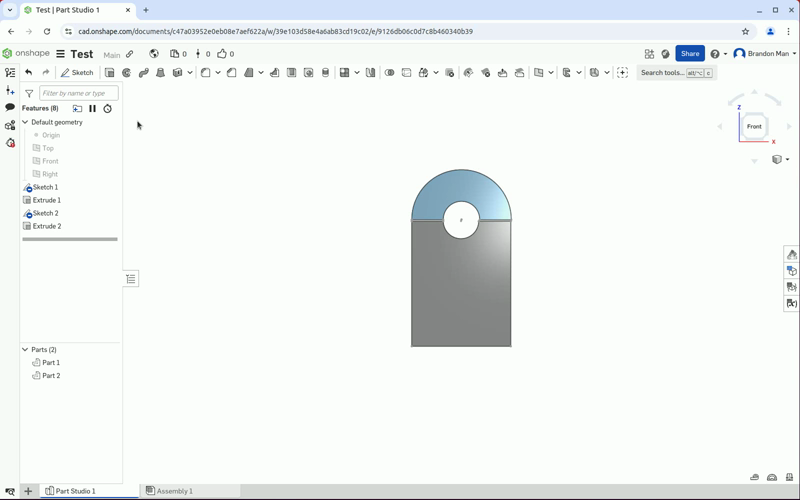
key(shift+7)
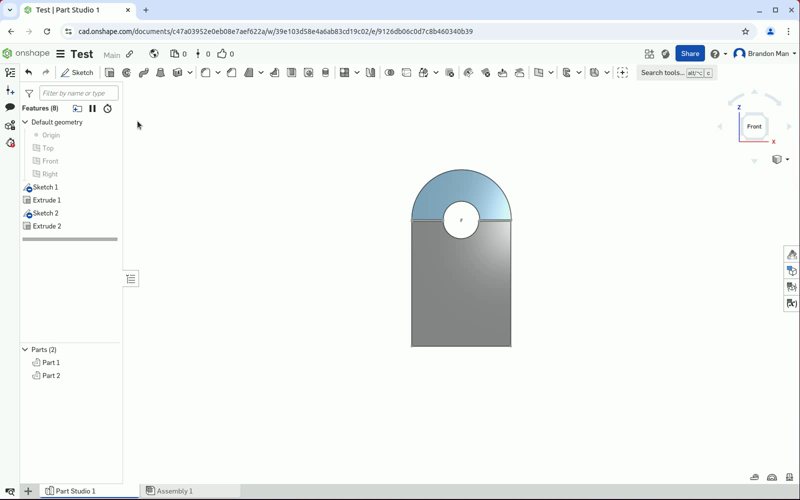
key(left, 2)
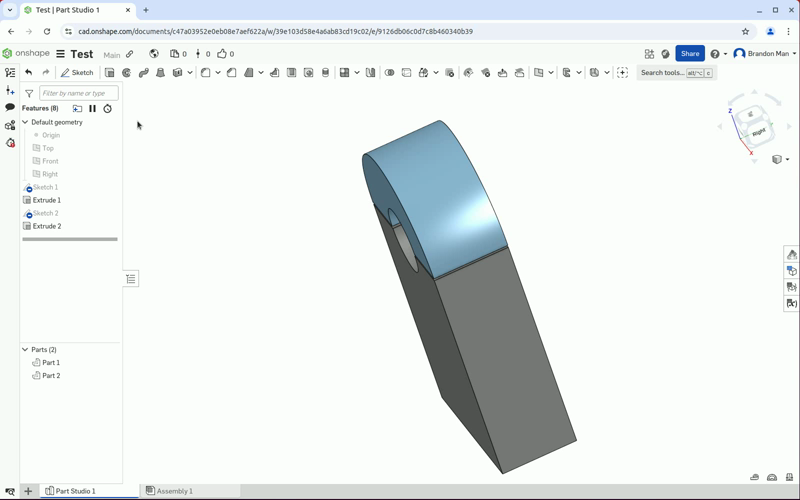
key(down, 2)
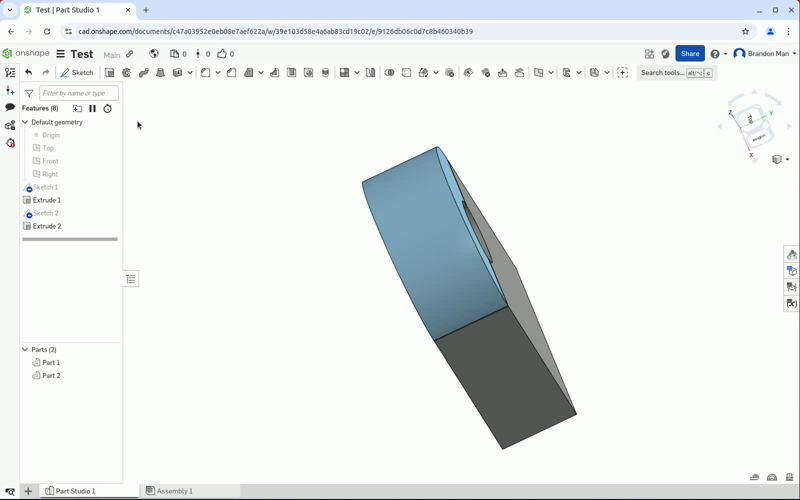
key(up, 2)
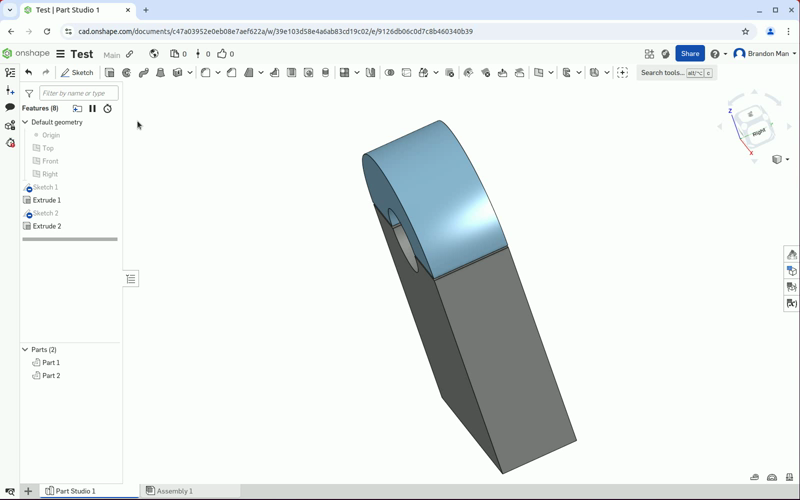
key(right, 2)
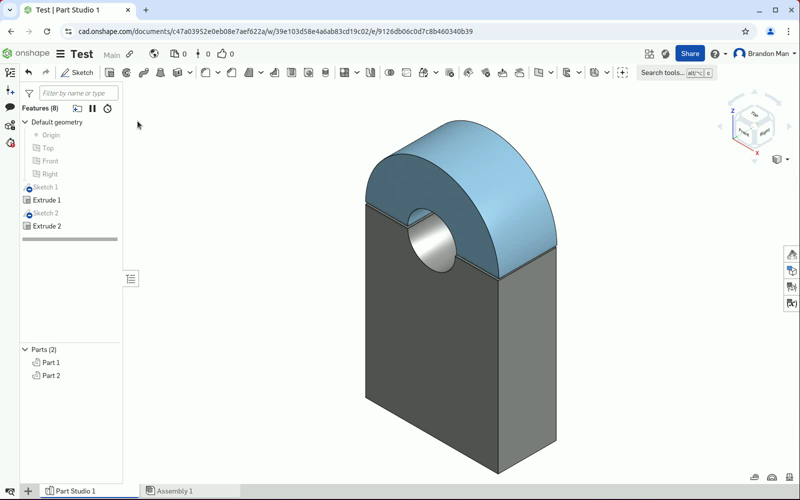
mouse_move(73, 189)
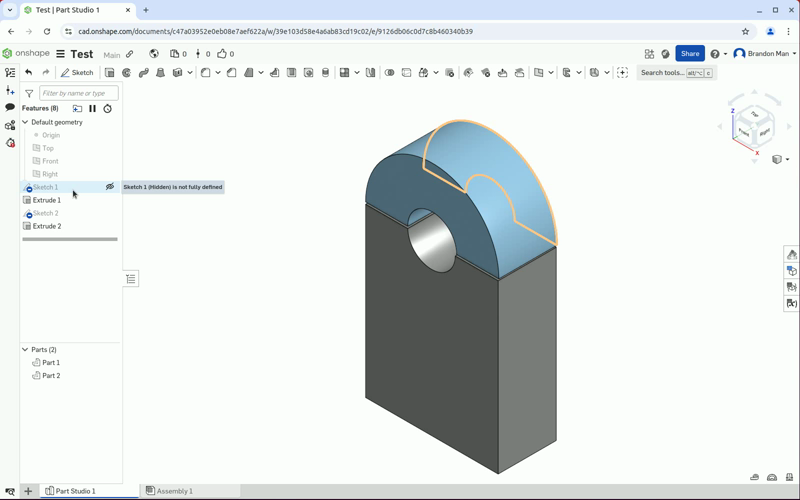
click(73, 189)